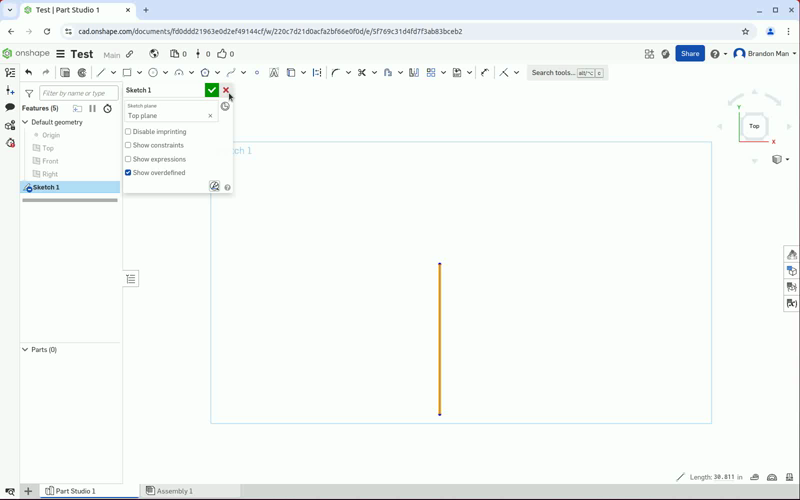
key(shift+h)
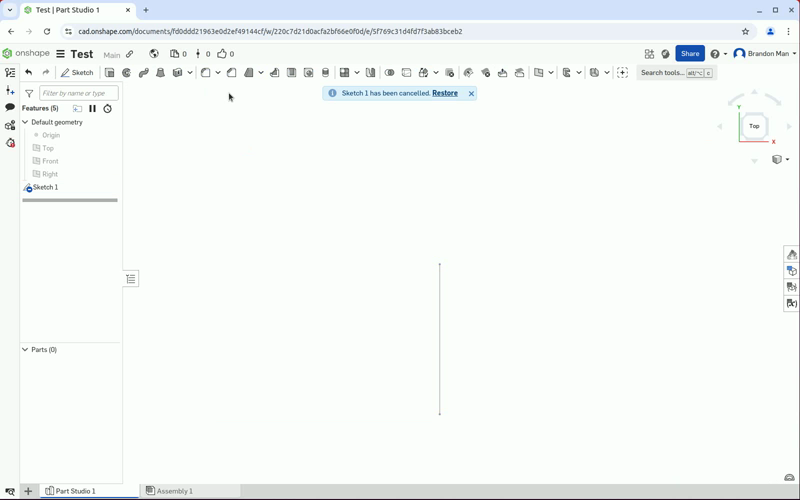
key(shift+s)
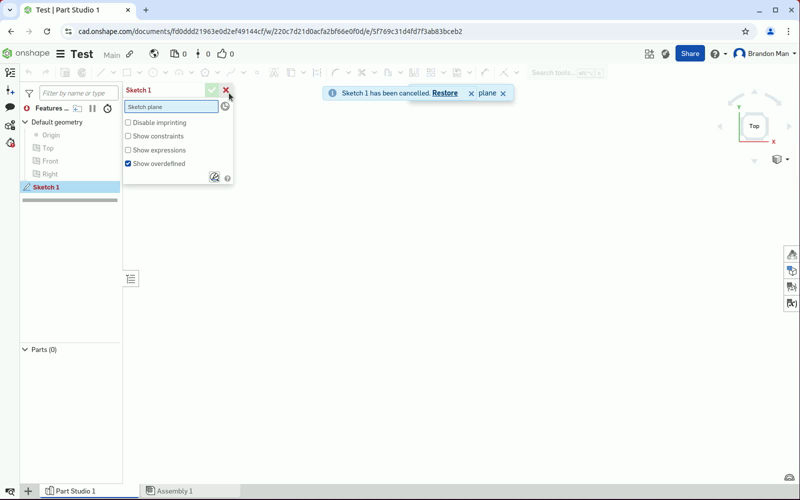
mouse_move(73, 150)
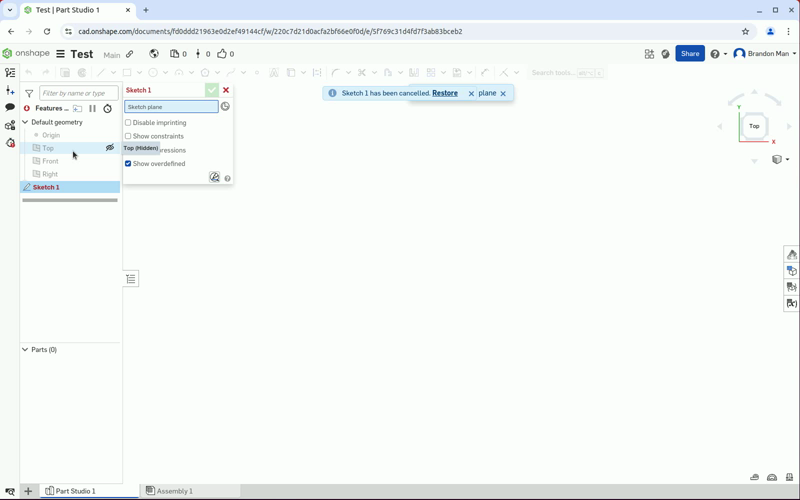
click(73, 150)
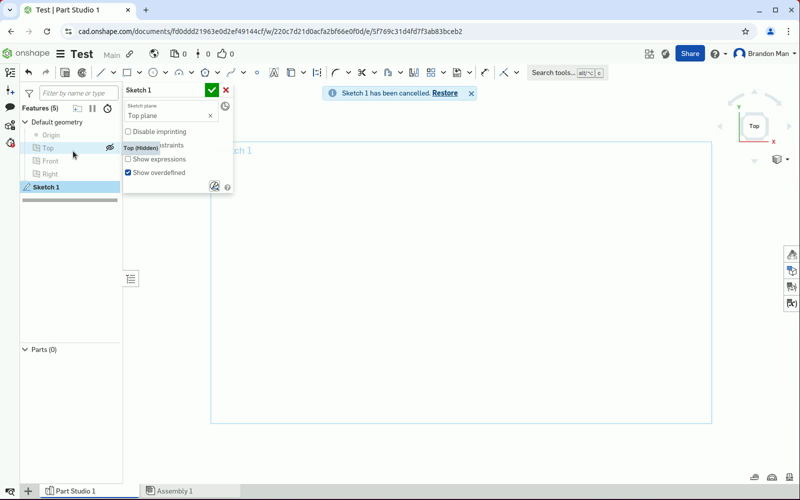
mouse_move(73, 352)
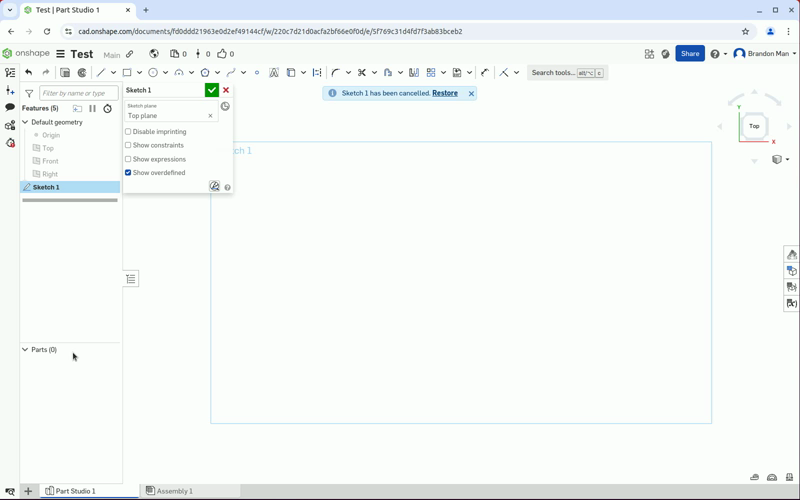
key(y)
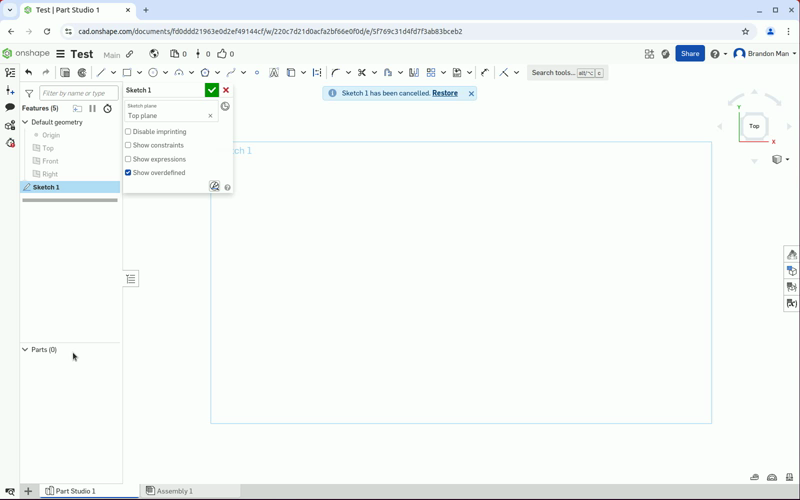
key(l)
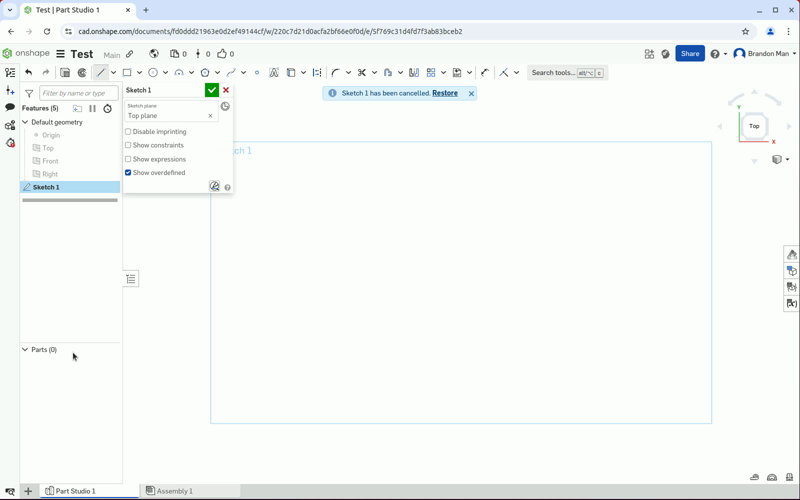
key_down(shift)
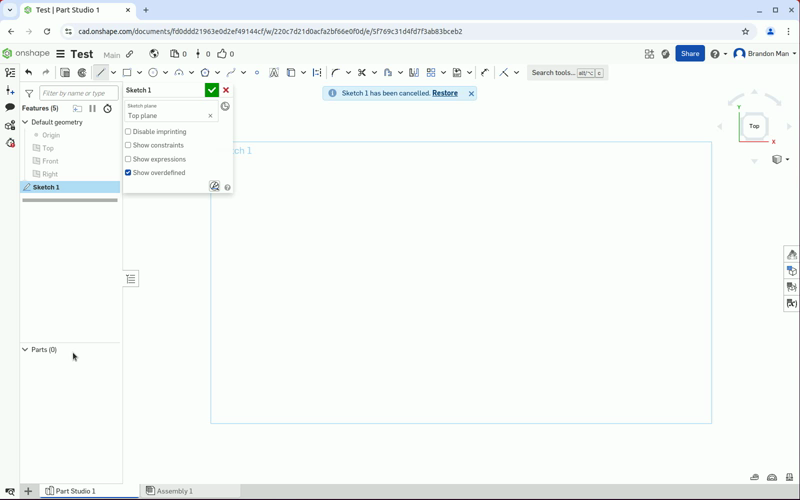
mouse_move(460, 282)
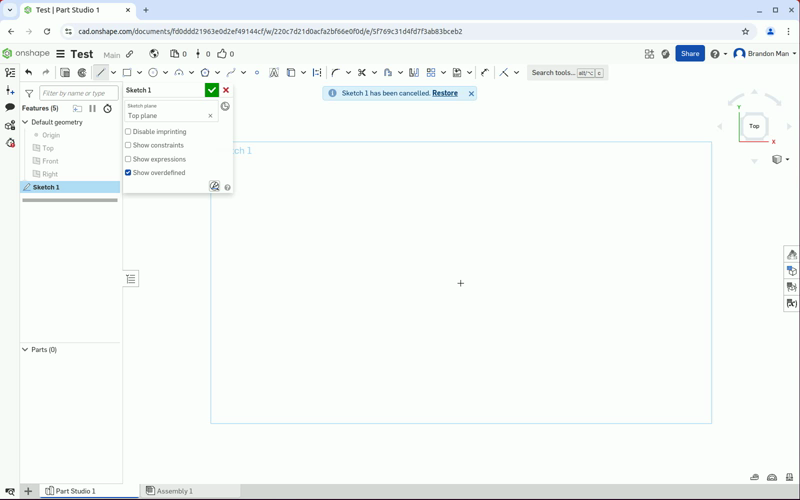
click(460, 282)
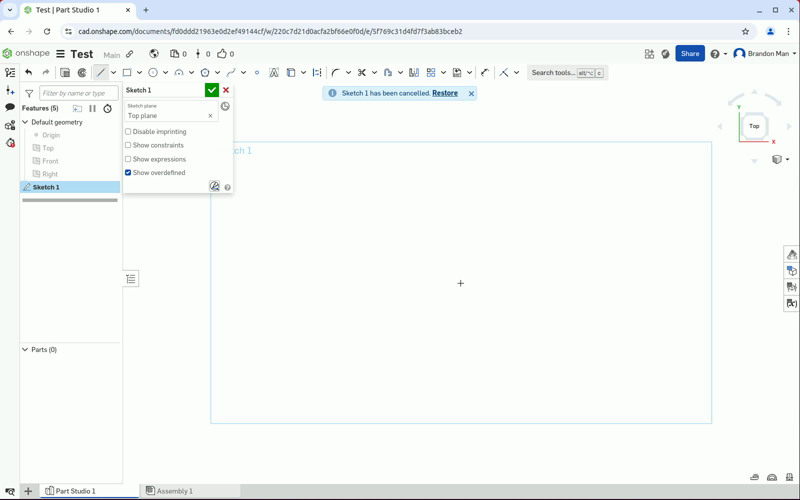
key_up(shift)
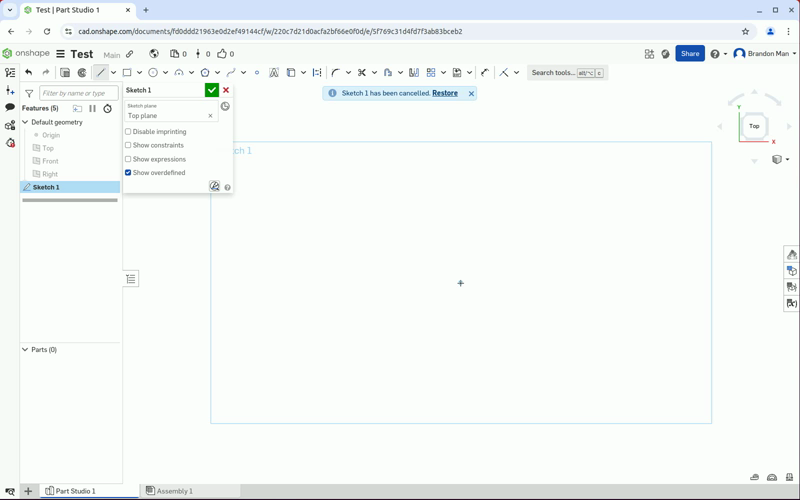
key_down(shift)
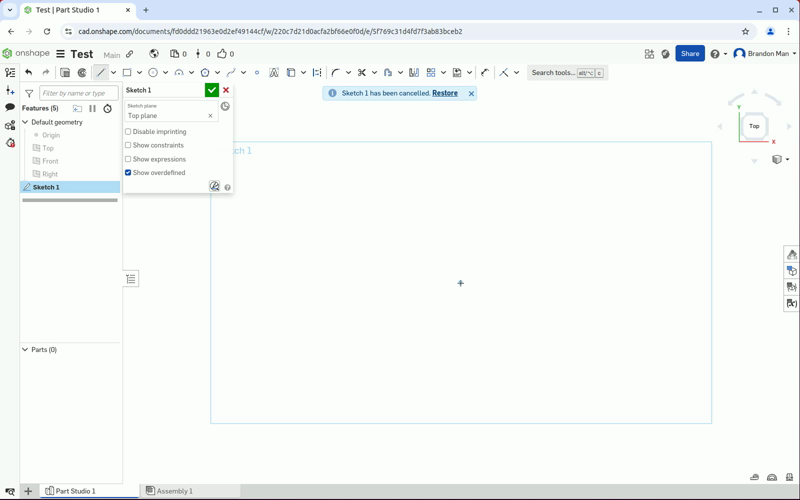
mouse_move(551, 282)
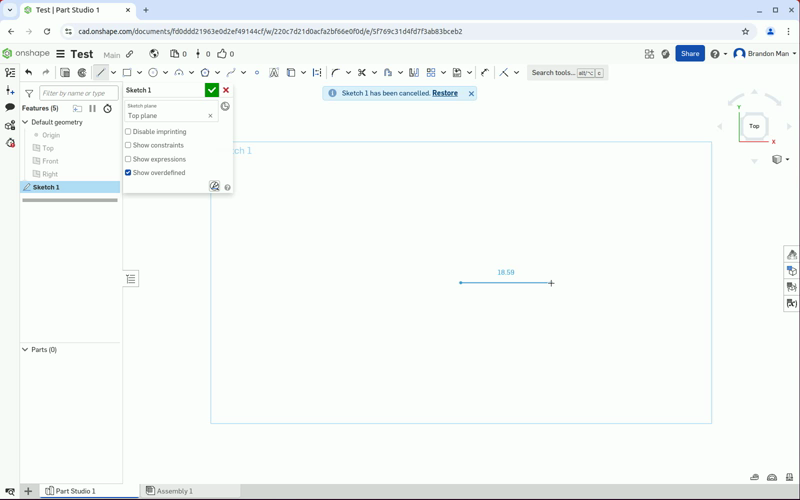
click(551, 282)
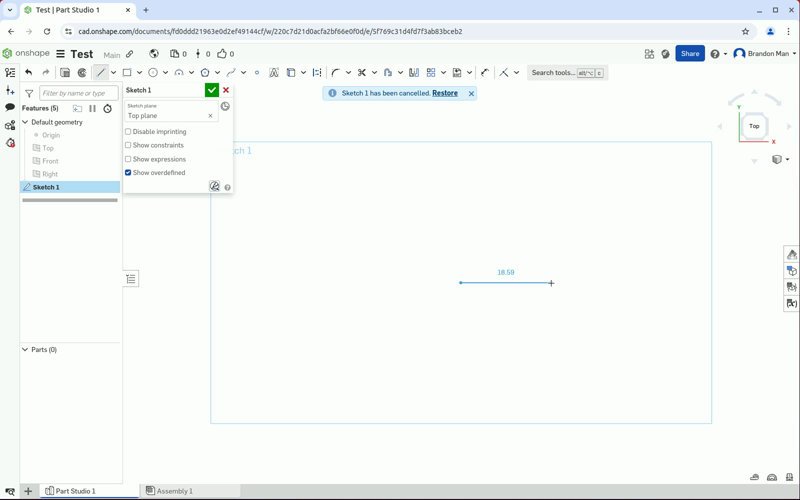
key_up(shift)
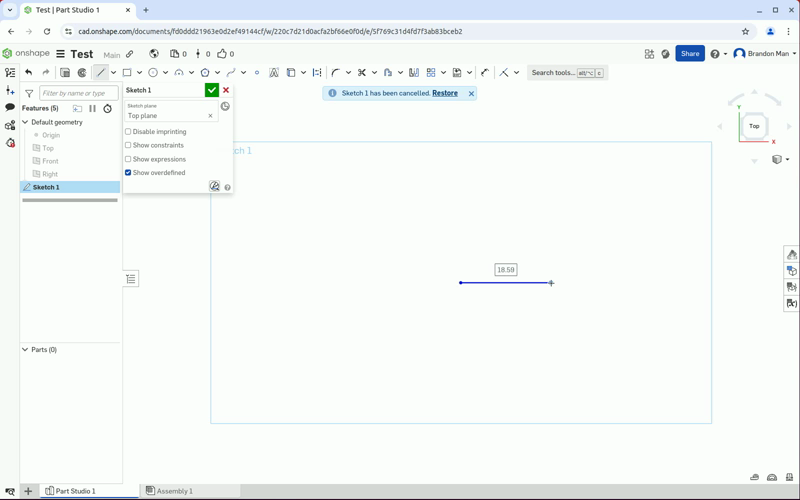
key_down(shift)
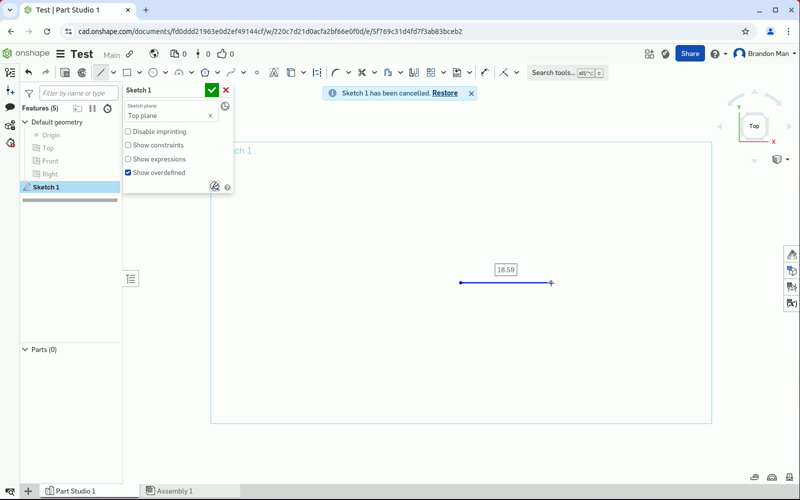
mouse_move(551, 192)
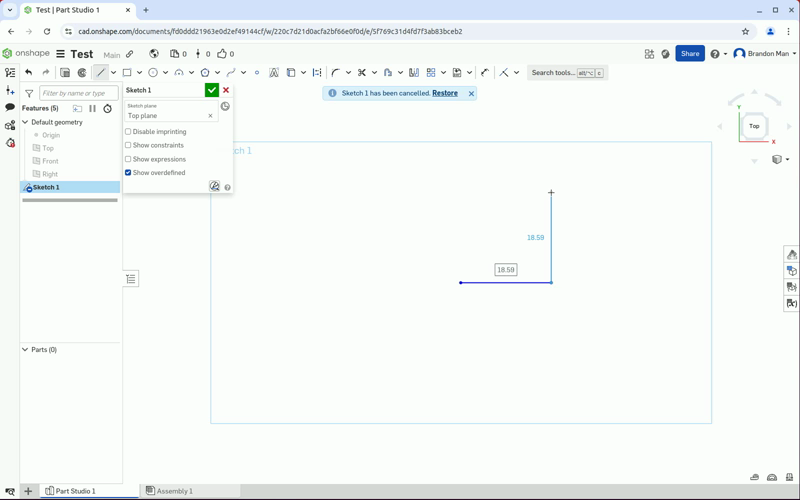
click(551, 192)
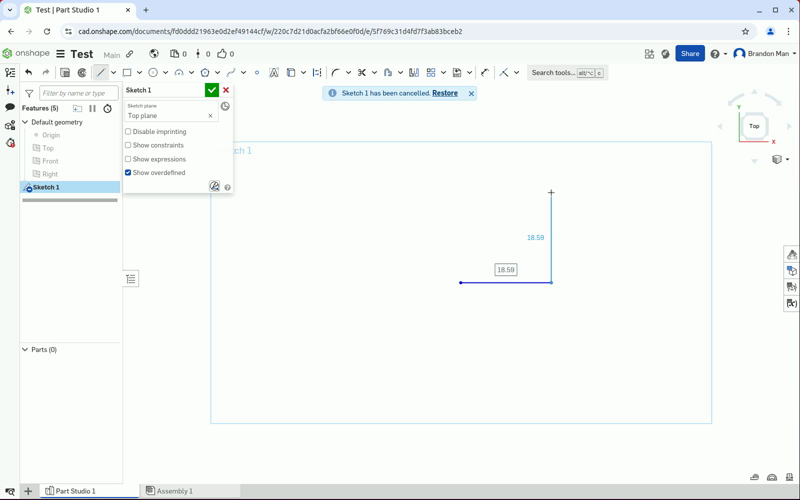
key_up(shift)
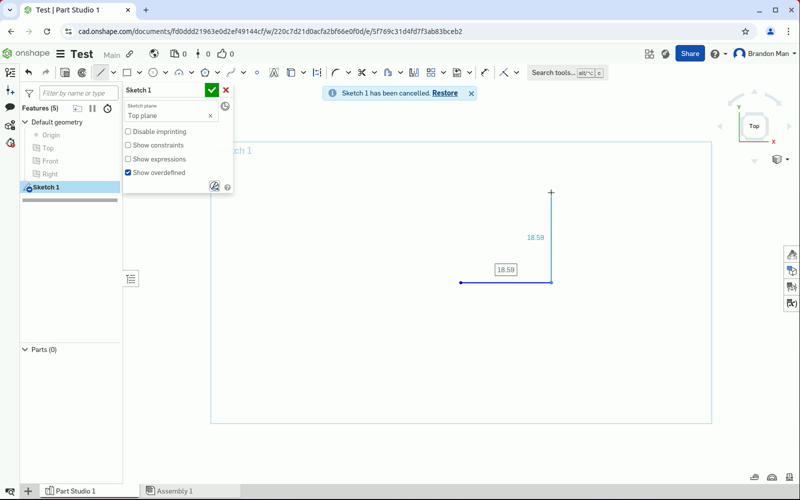
key_down(shift)
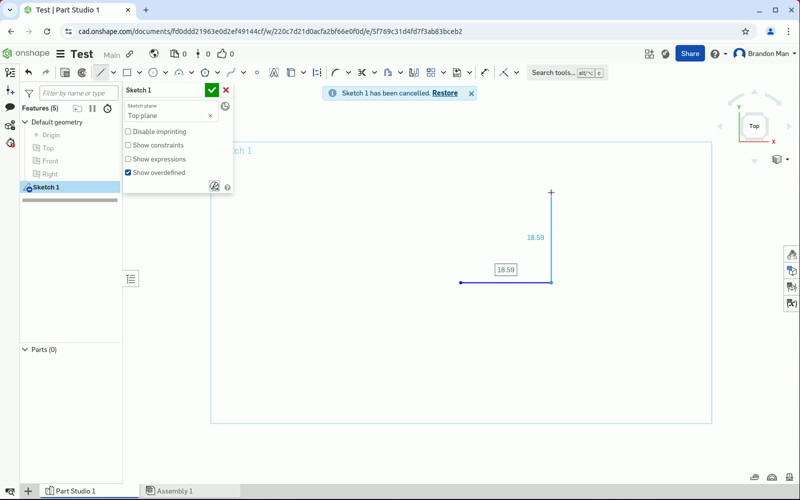
mouse_move(460, 192)
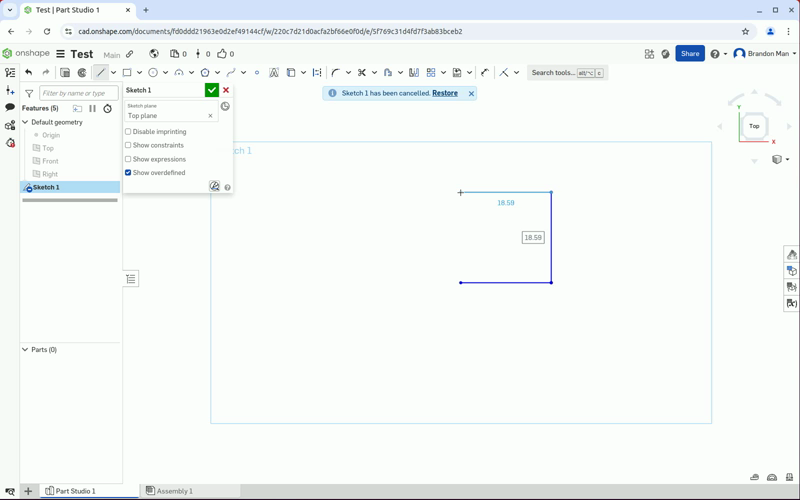
click(460, 192)
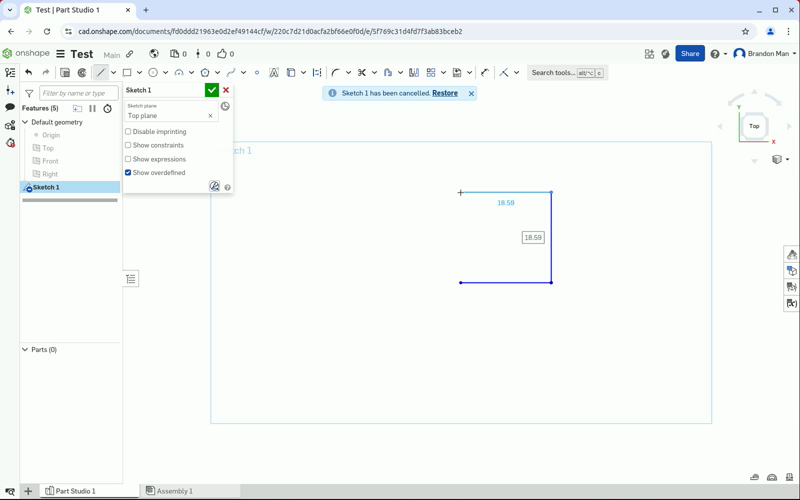
key_up(shift)
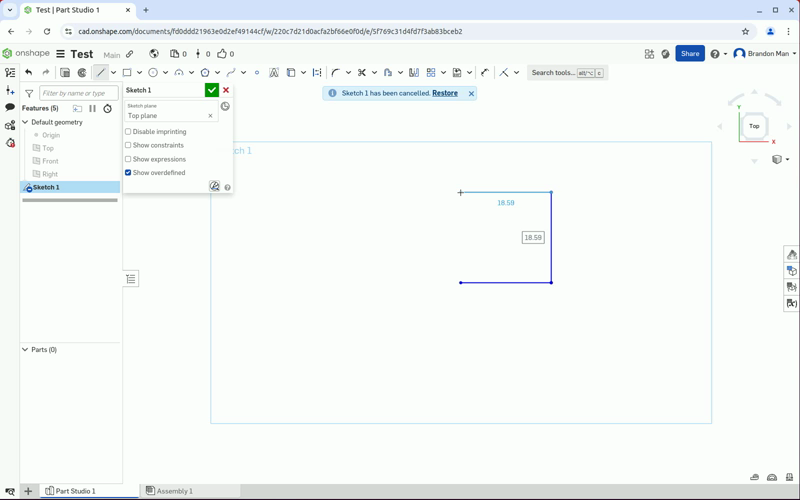
key_down(shift)
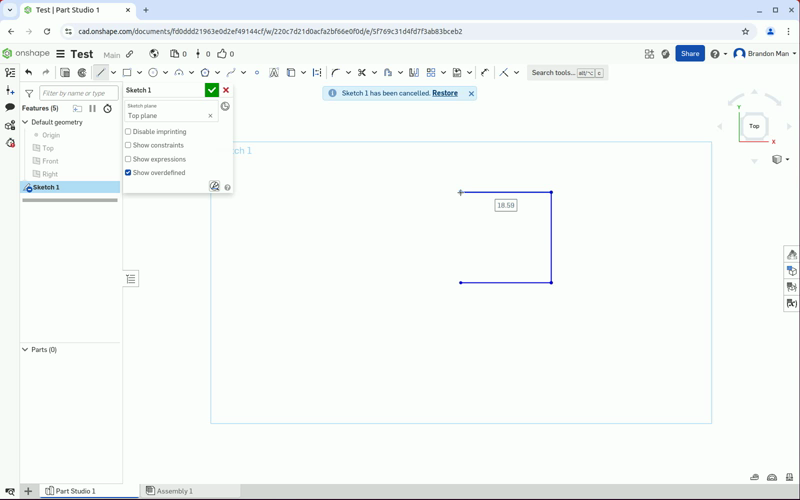
mouse_move(460, 282)
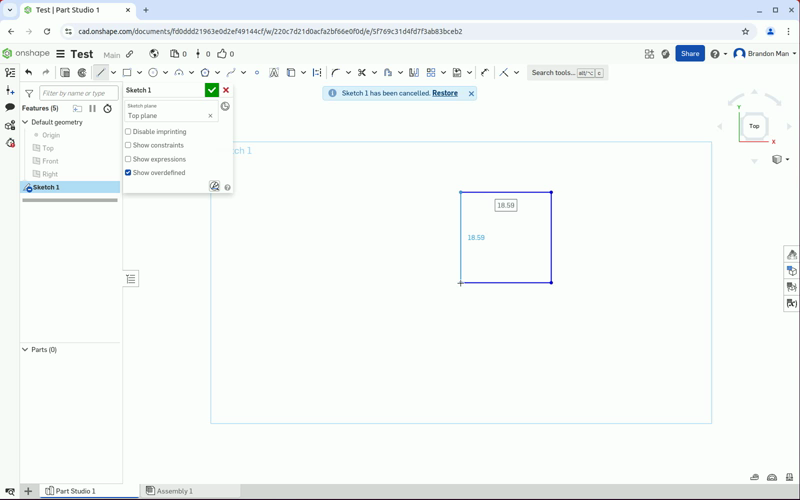
key_up(shift)
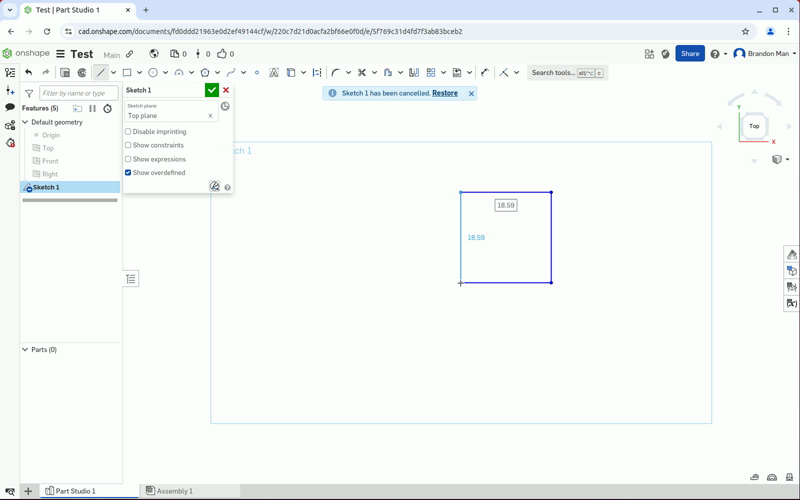
click(460, 282)
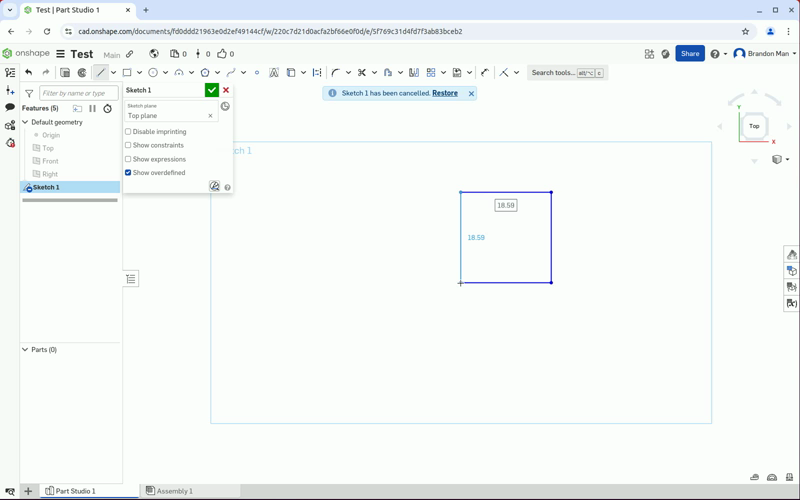
key(esc)
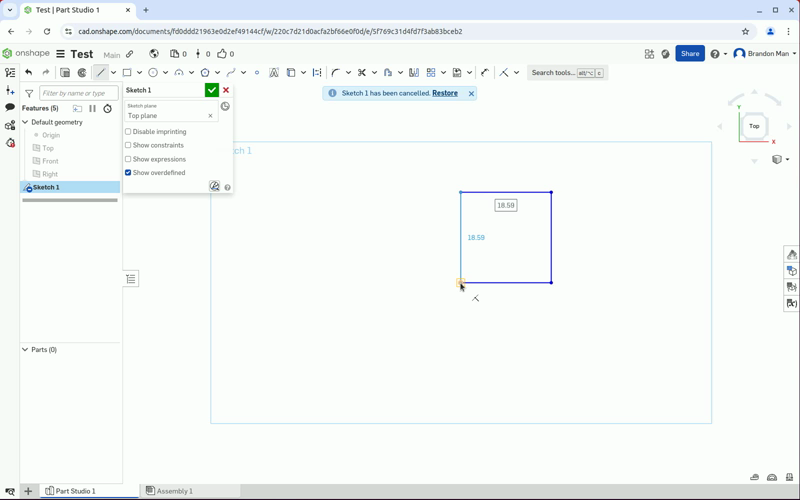
mouse_move(542, 261)
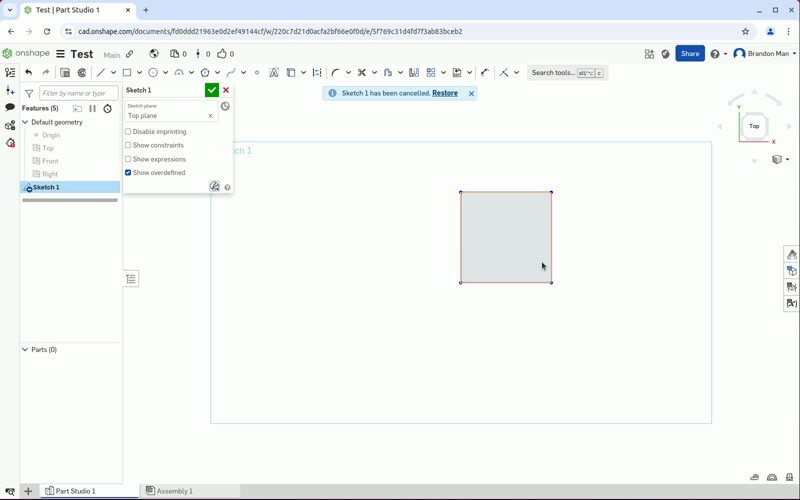
click(542, 261)
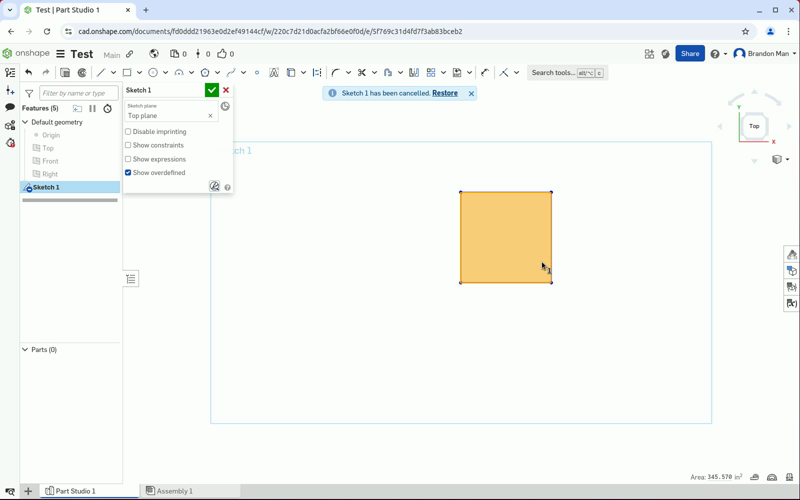
mouse_move(73, 352)
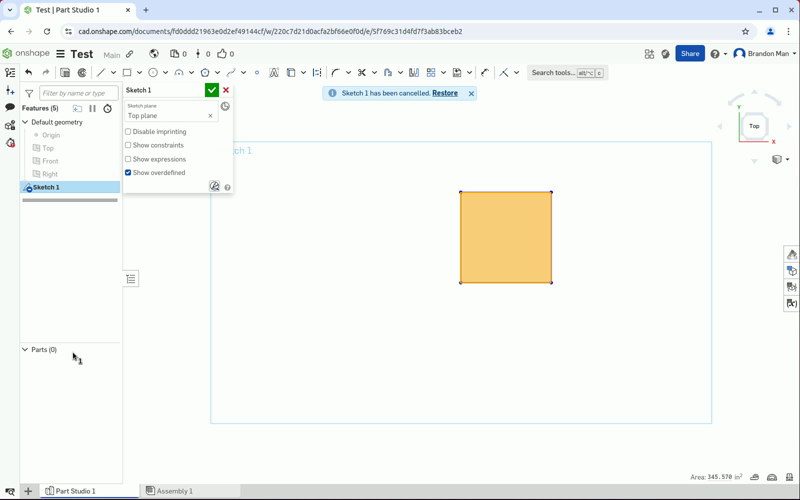
key(shift+y)
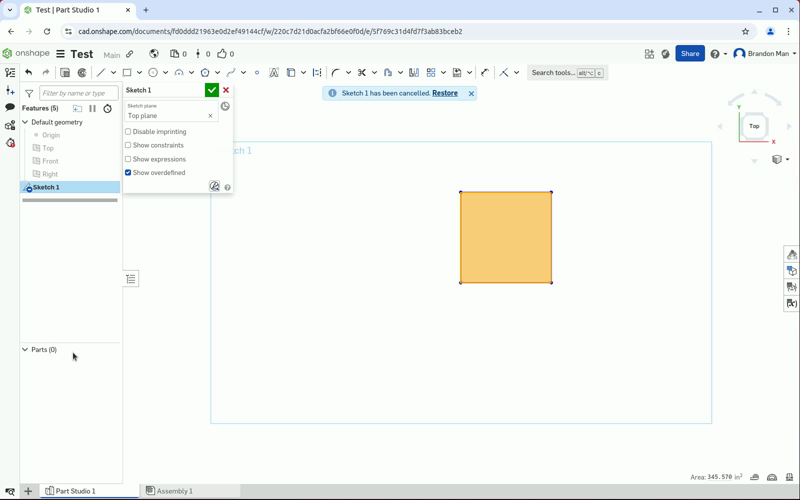
key(shift+e)
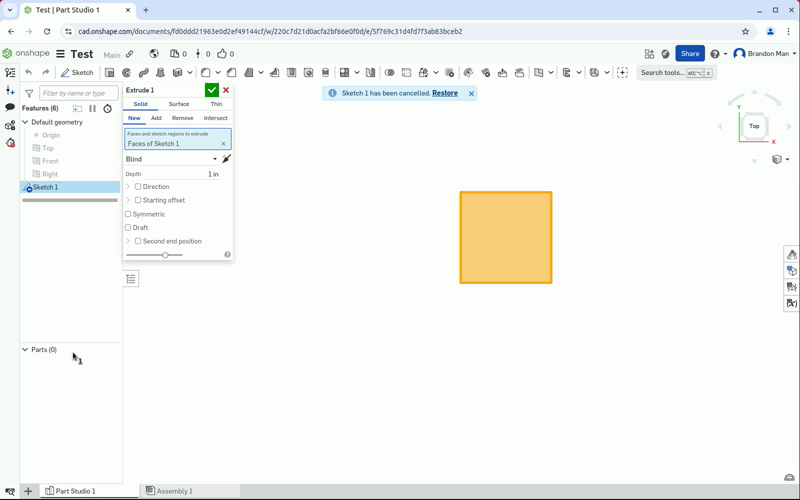
mouse_move(143, 106)
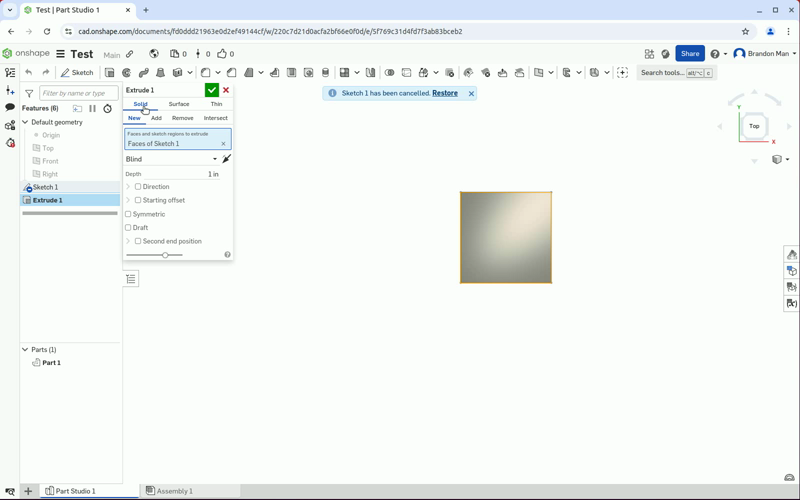
click(143, 106)
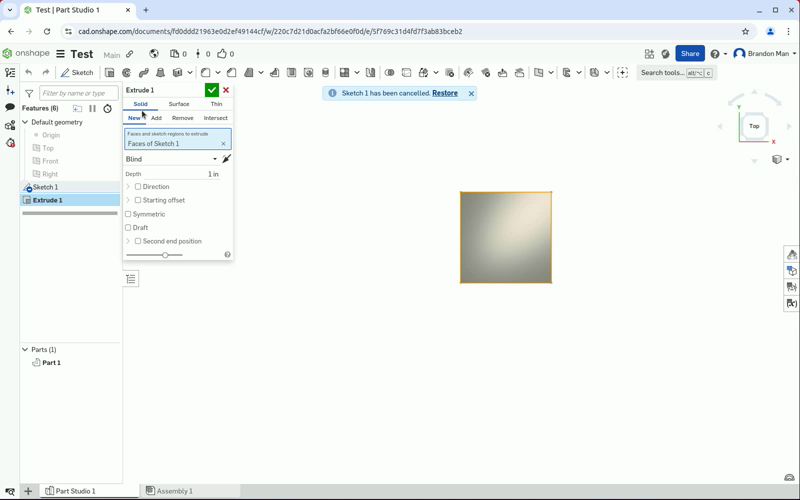
mouse_move(137, 120)
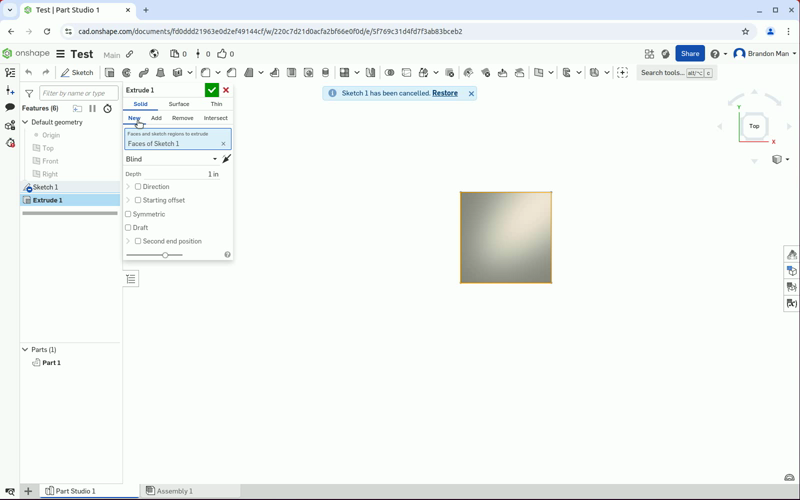
click(137, 120)
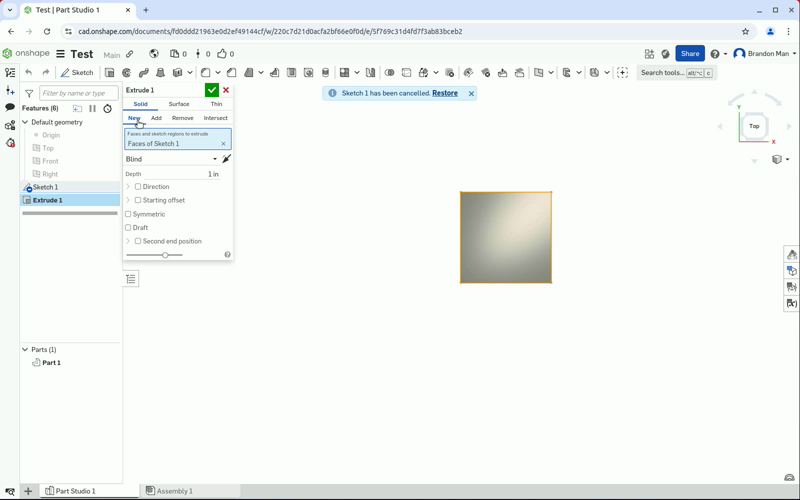
key(tab, 4)
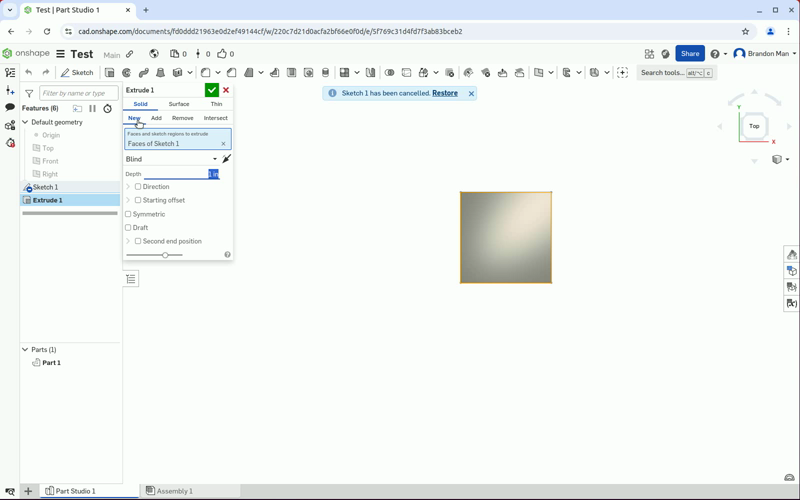
text(23.108)
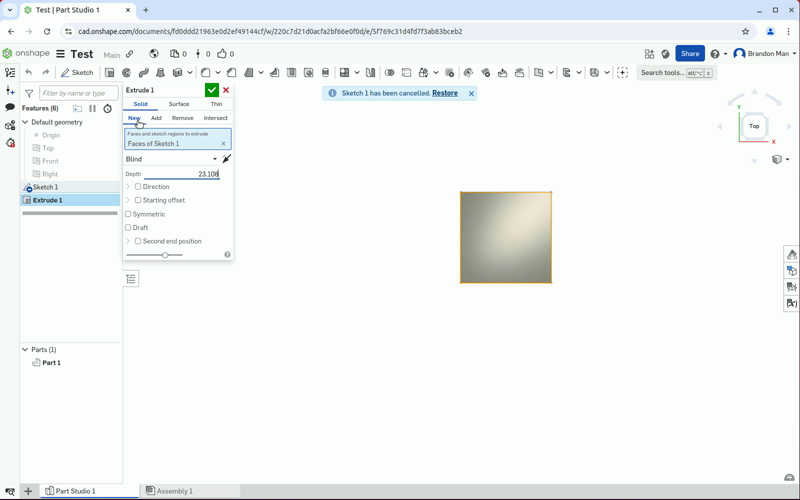
key(enter)
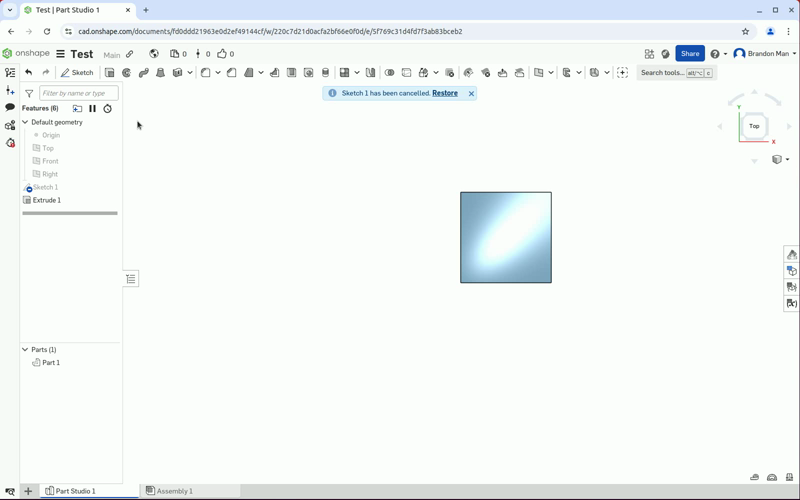
key(shift+h)
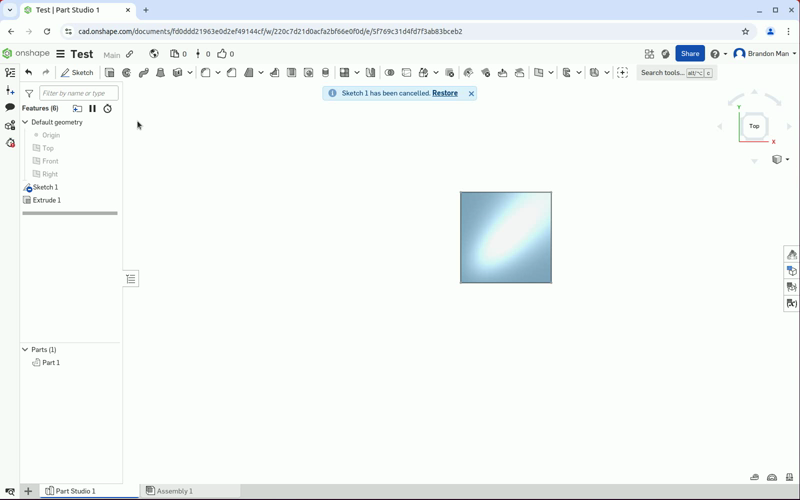
key(shift+h)
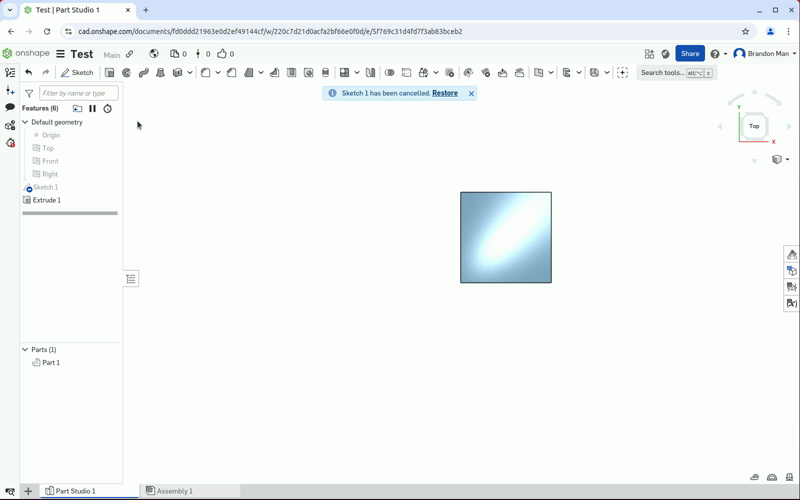
mouse_move(73, 189)
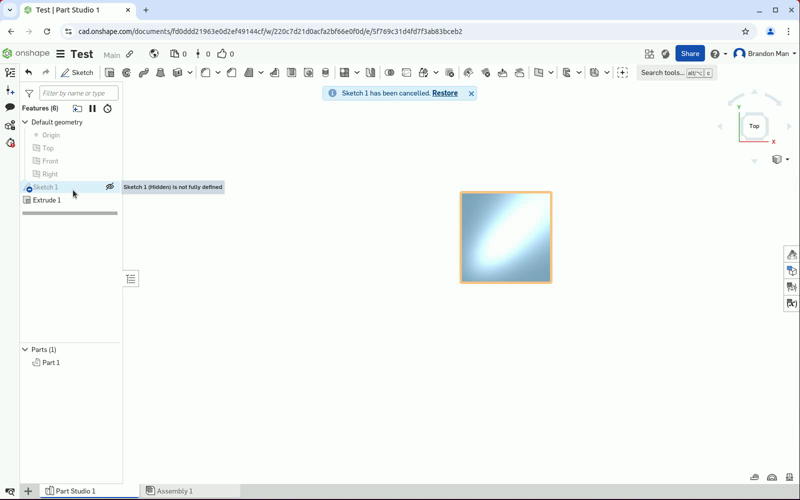
click(73, 189)
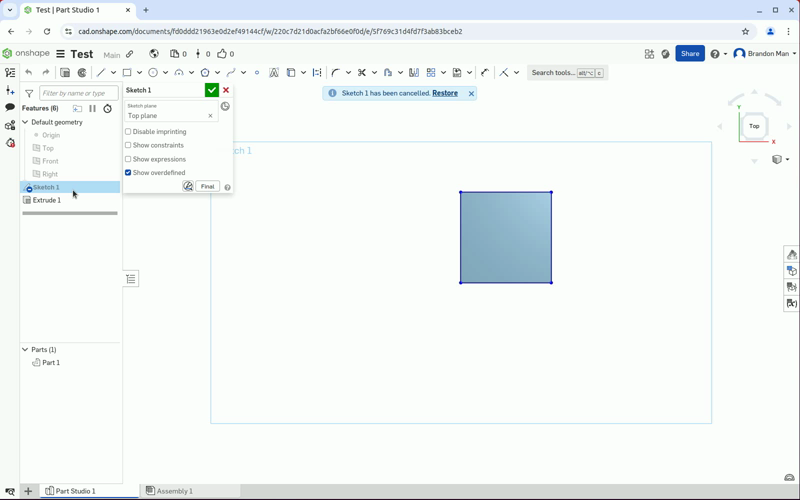
mouse_move(229, 92)
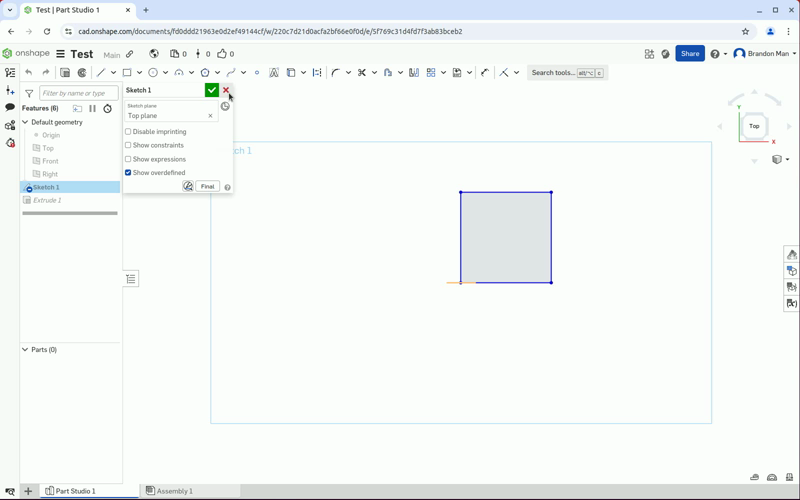
click(229, 92)
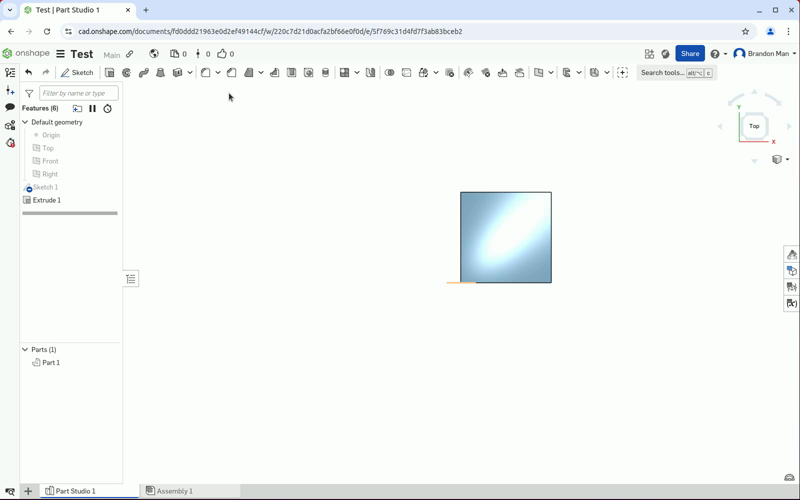
mouse_move(541, 75)
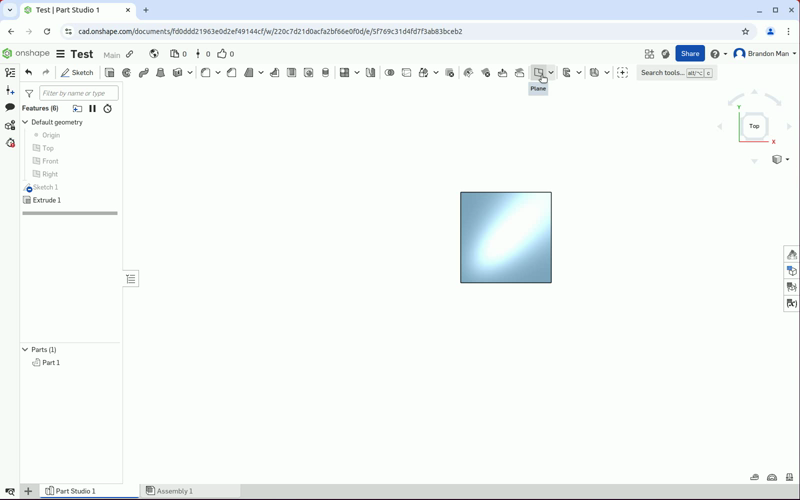
click(541, 75)
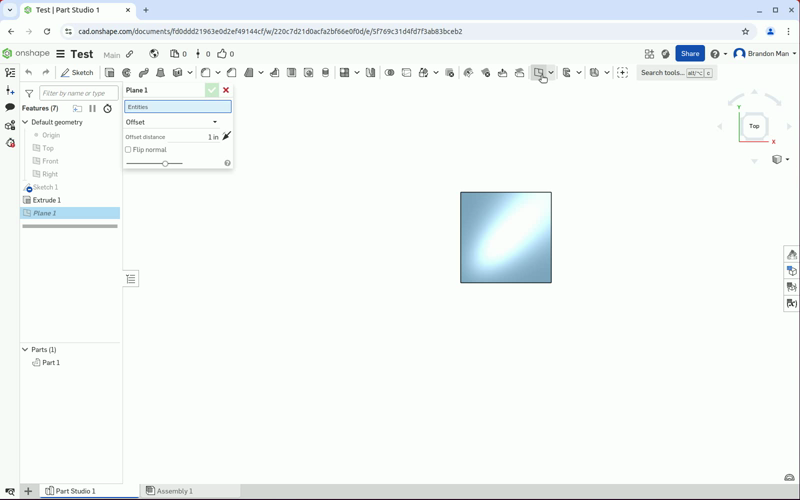
mouse_move(73, 150)
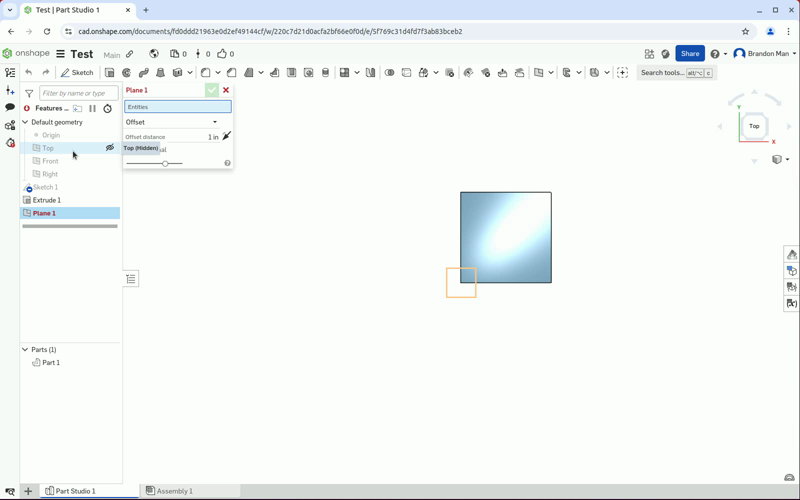
click(73, 150)
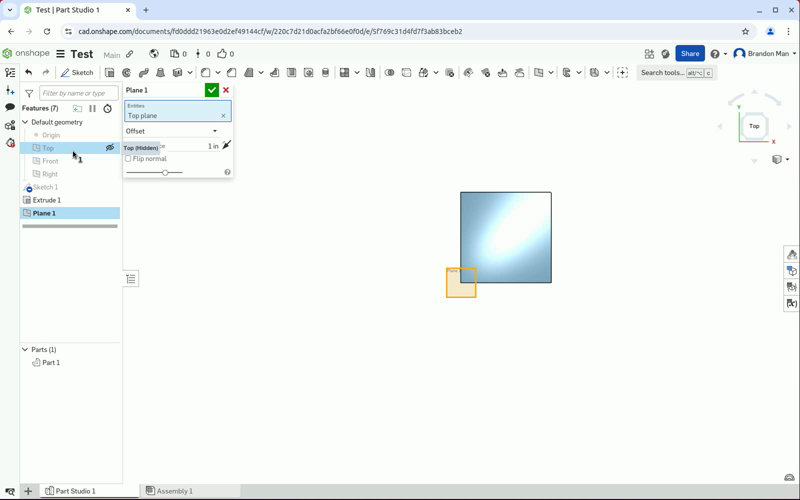
key(tab, 2)
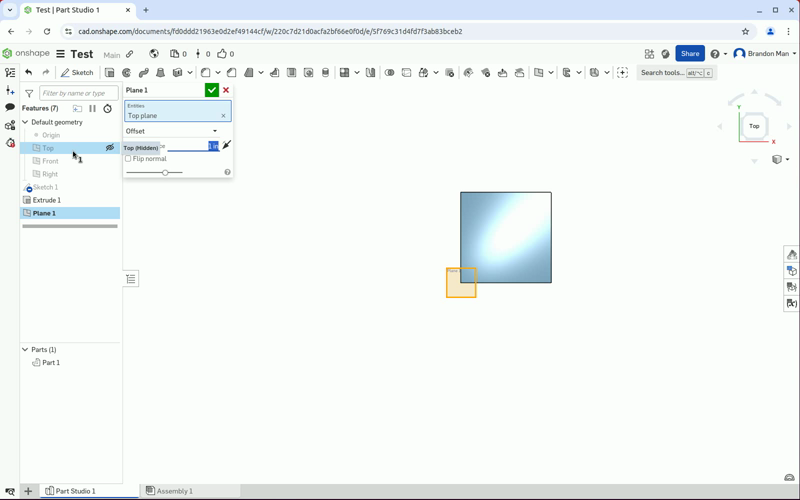
text(23.108)
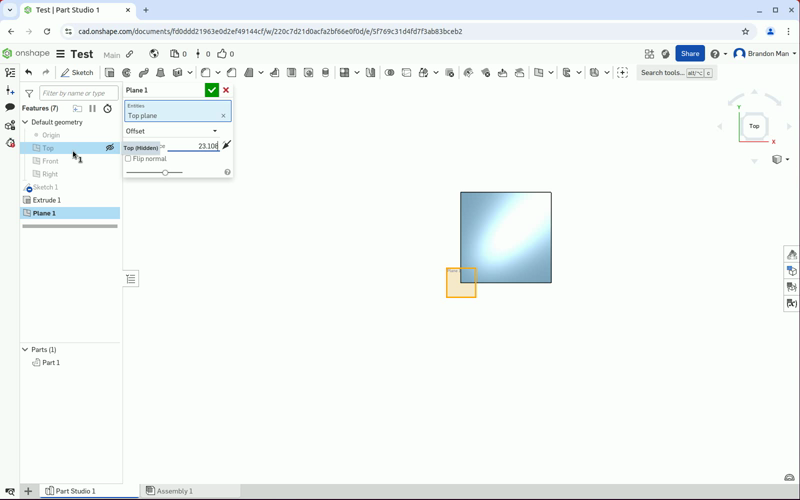
key(enter, 2)
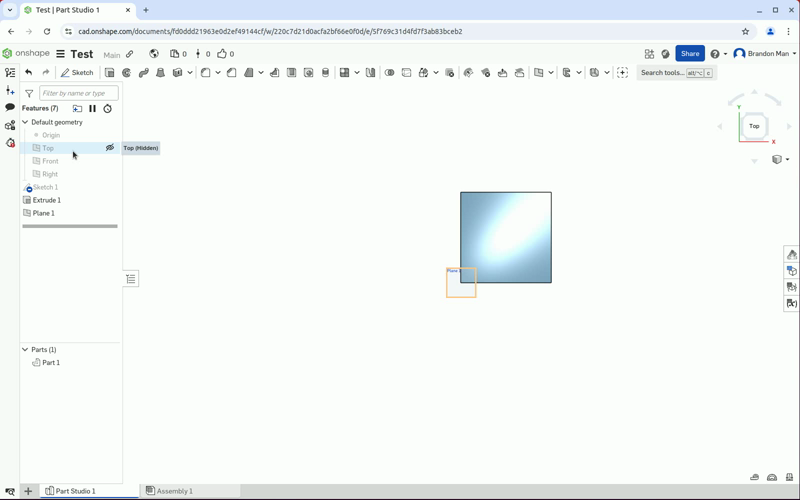
key(shift+s)
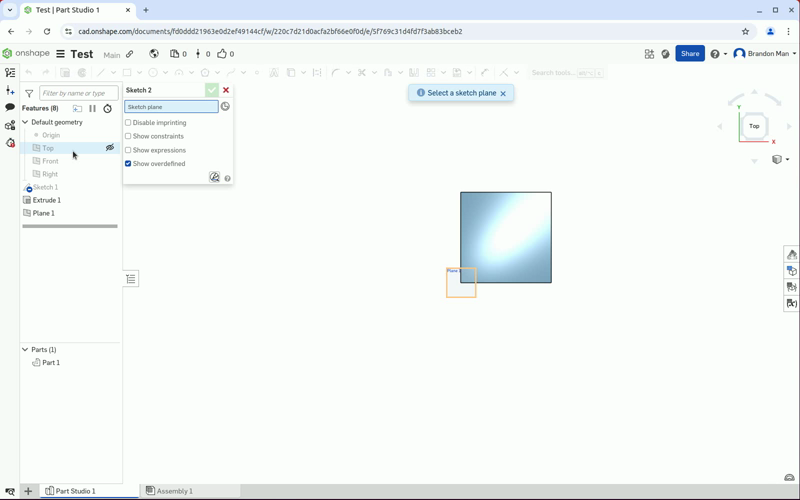
mouse_move(73, 215)
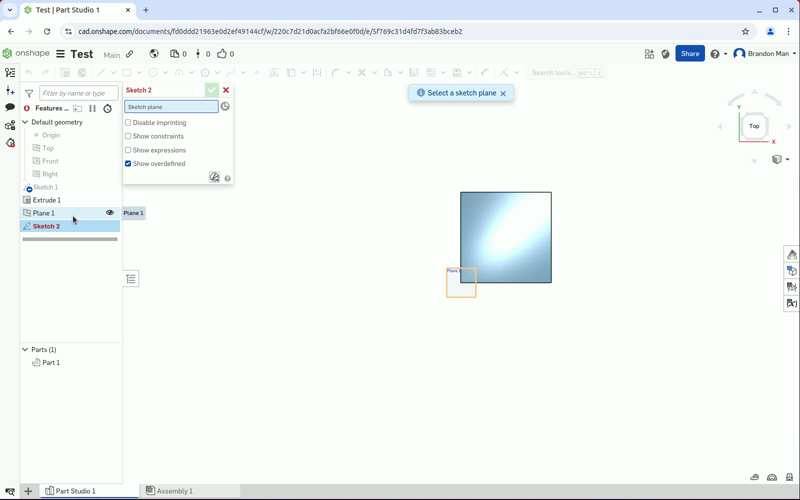
click(73, 215)
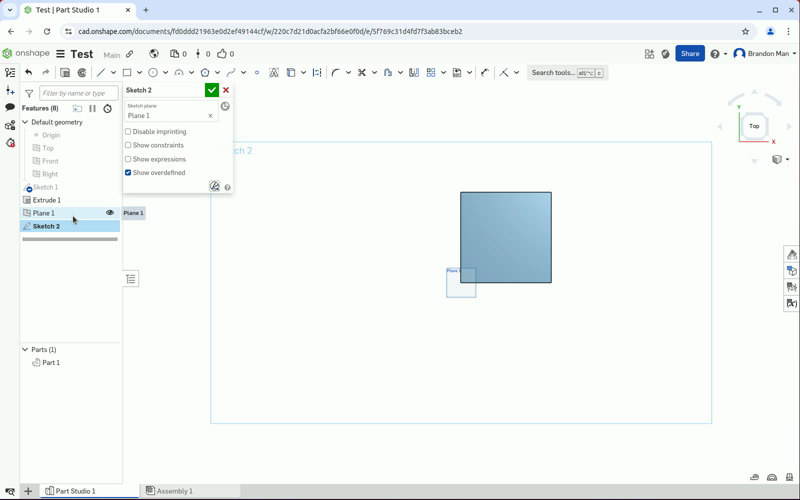
mouse_move(73, 352)
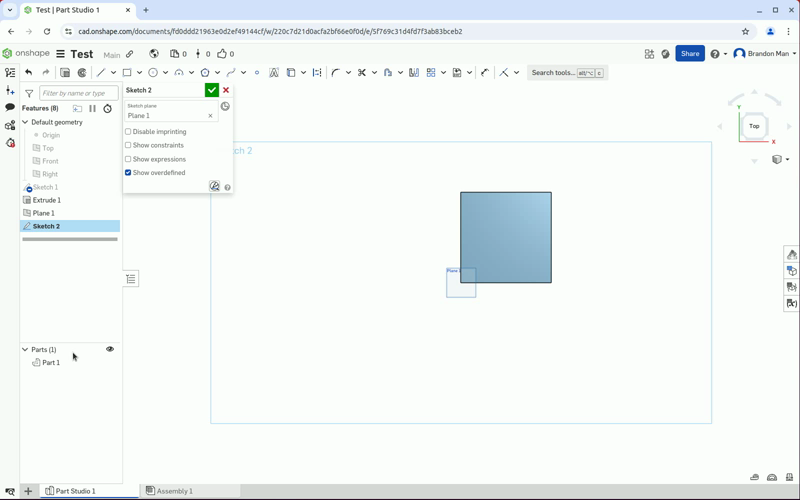
key(y)
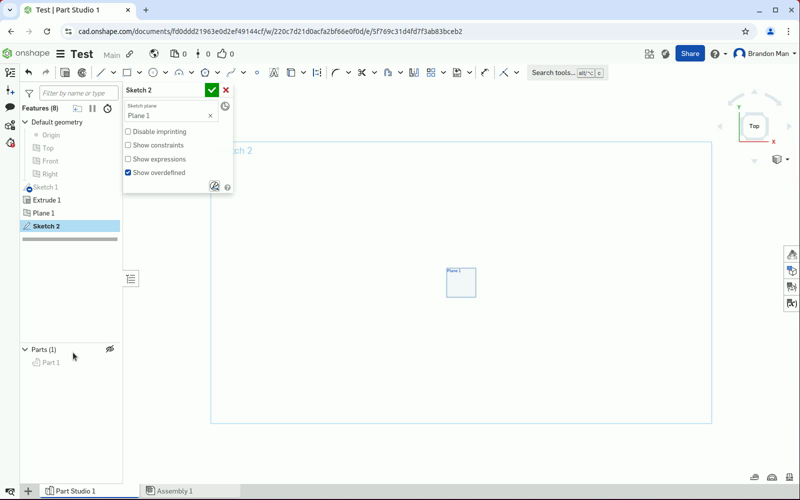
key(c)
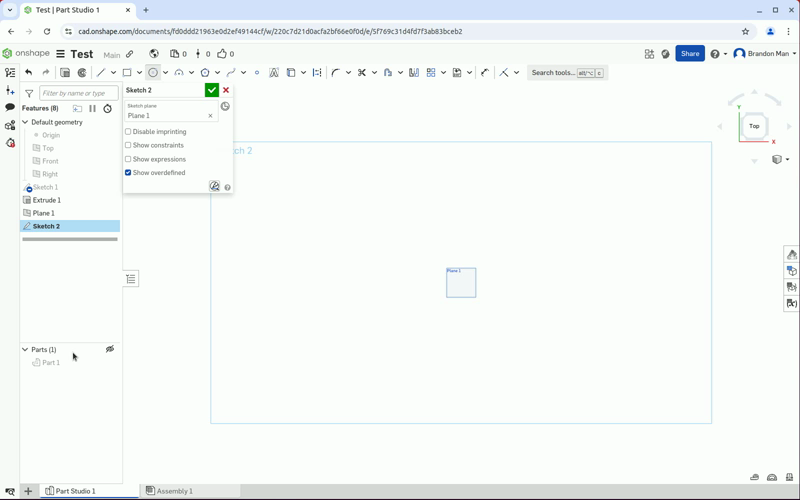
key_down(shift)
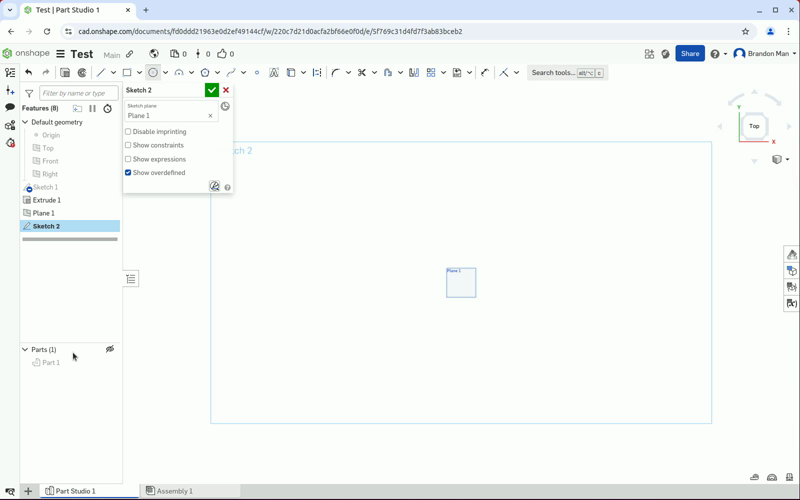
mouse_move(505, 238)
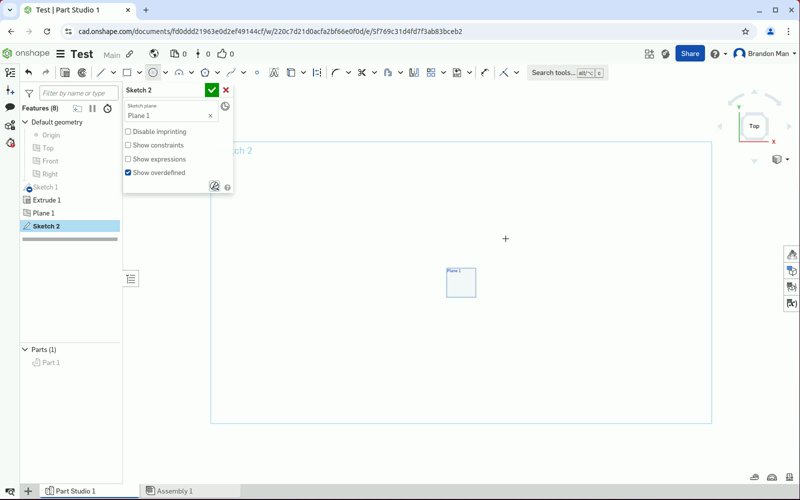
click(505, 238)
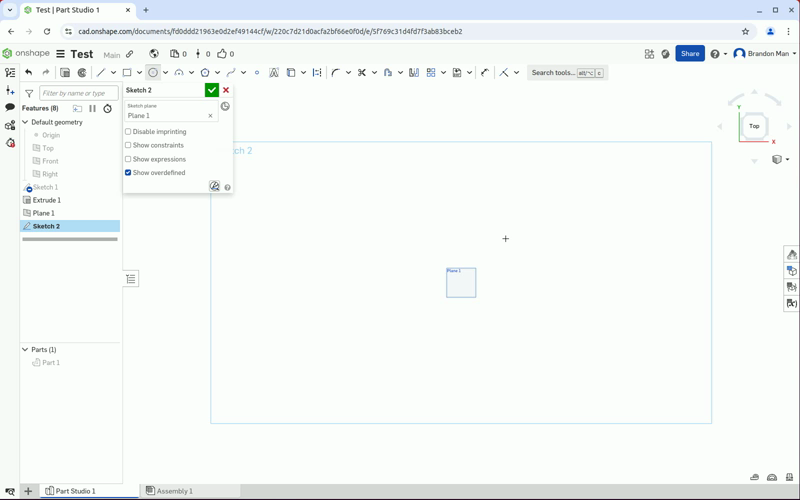
key_up(shift)
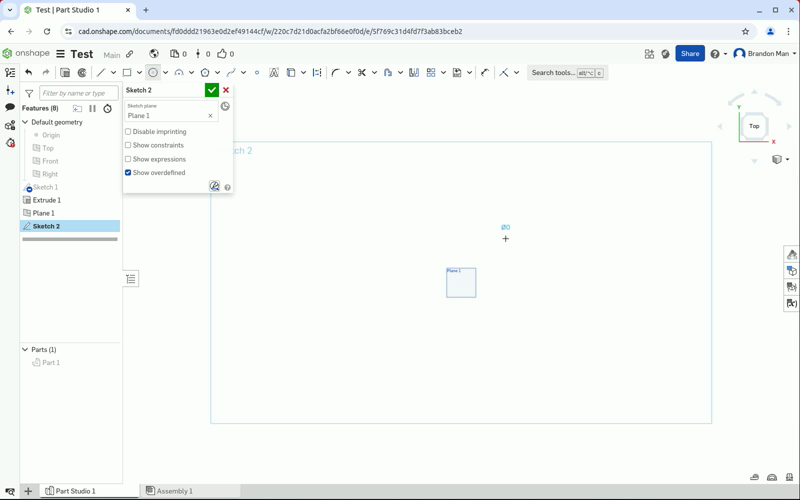
mouse_move(533, 238)
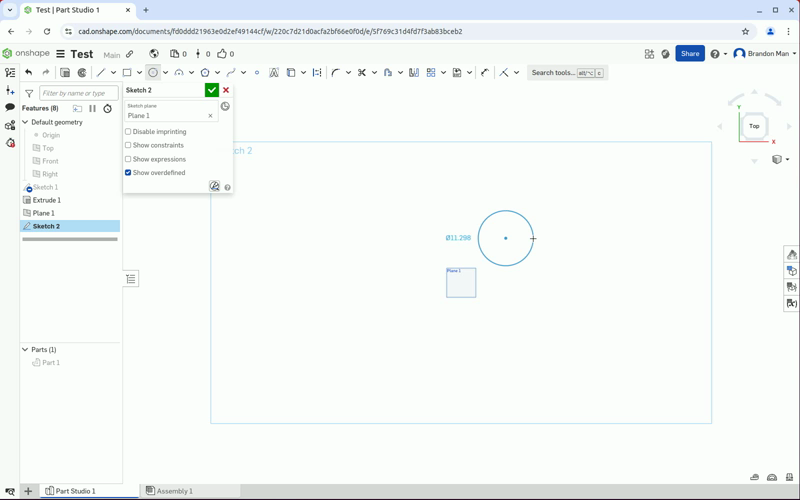
click(533, 238)
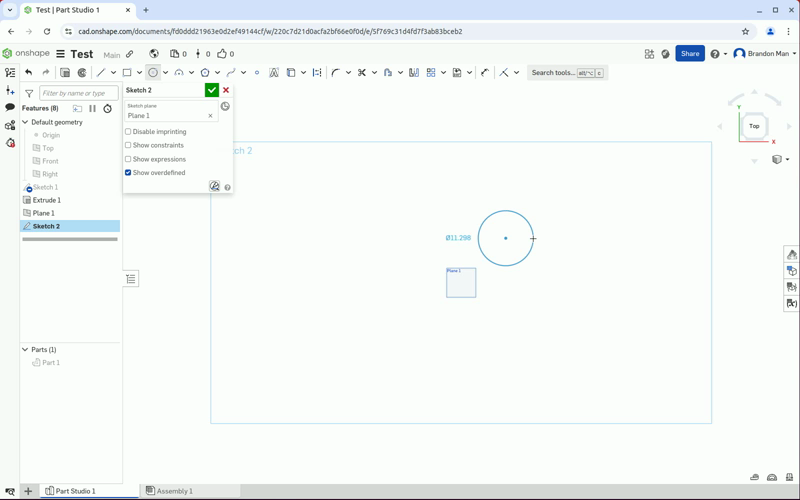
key(esc)
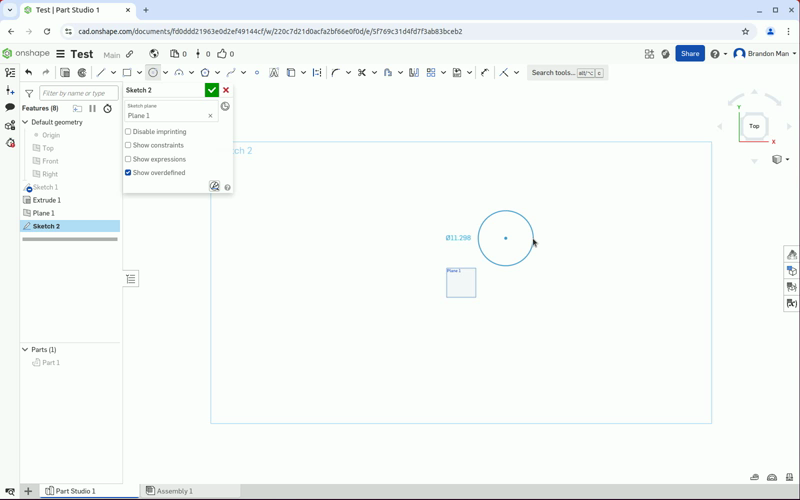
mouse_move(511, 232)
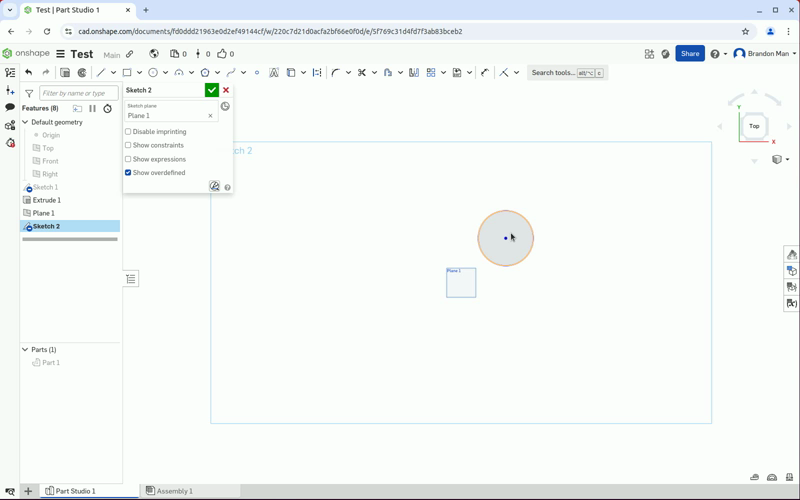
click(511, 232)
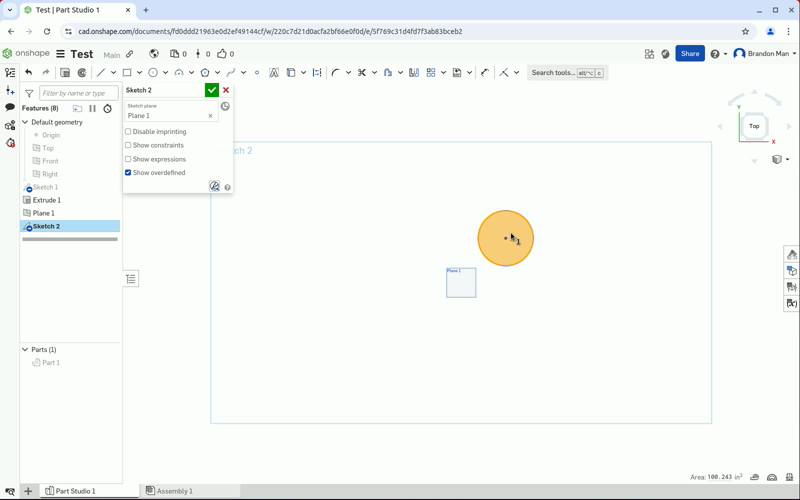
mouse_move(73, 352)
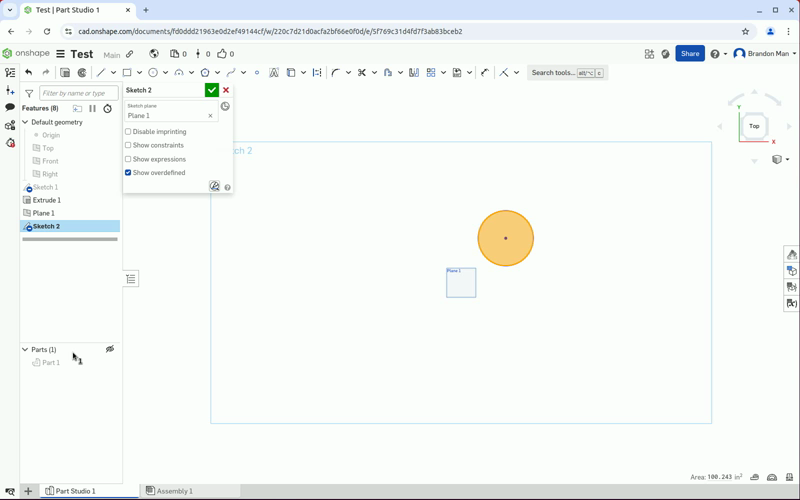
key(shift+y)
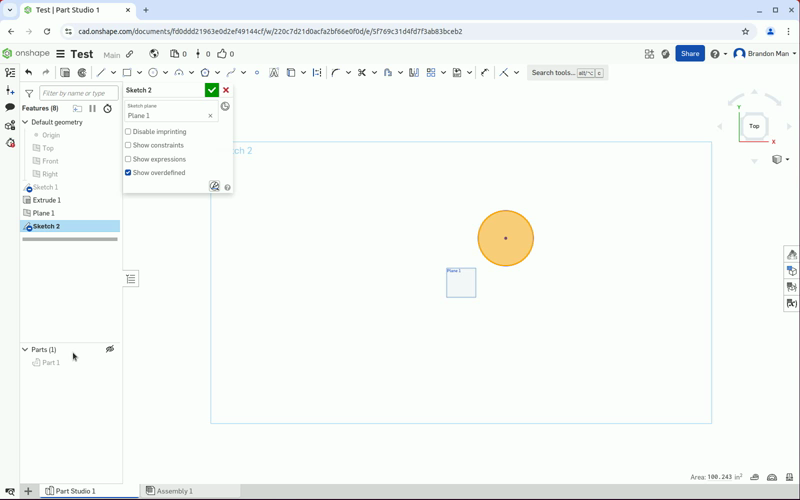
key(shift+e)
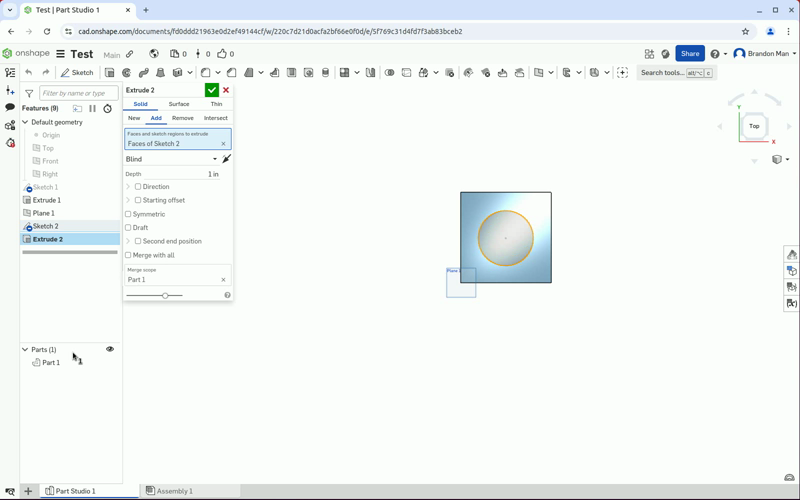
mouse_move(143, 106)
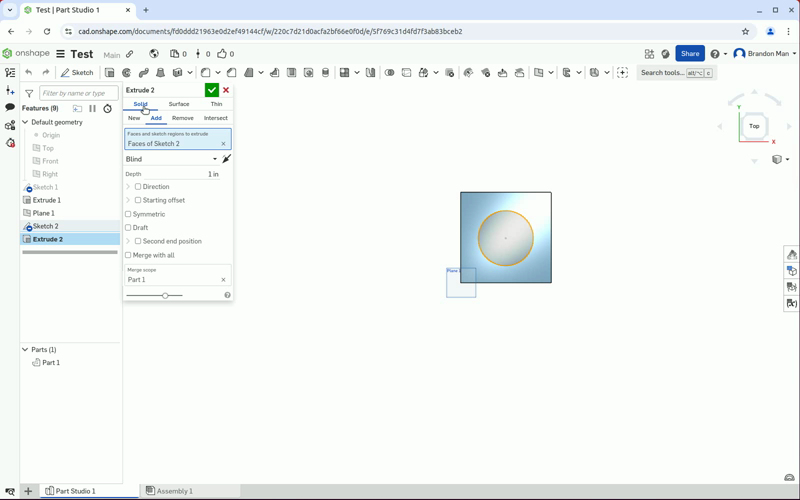
click(143, 106)
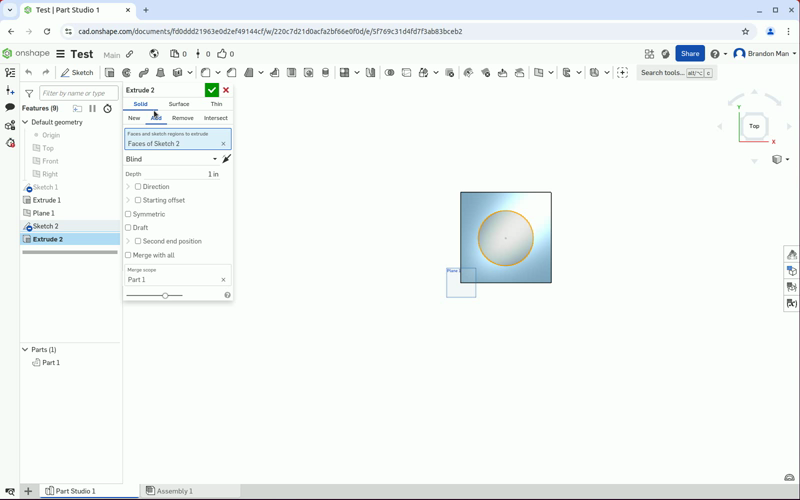
mouse_move(186, 120)
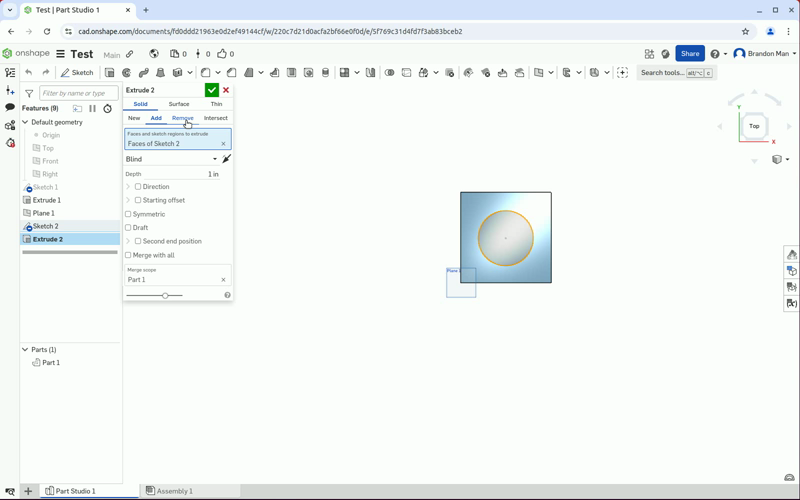
click(186, 120)
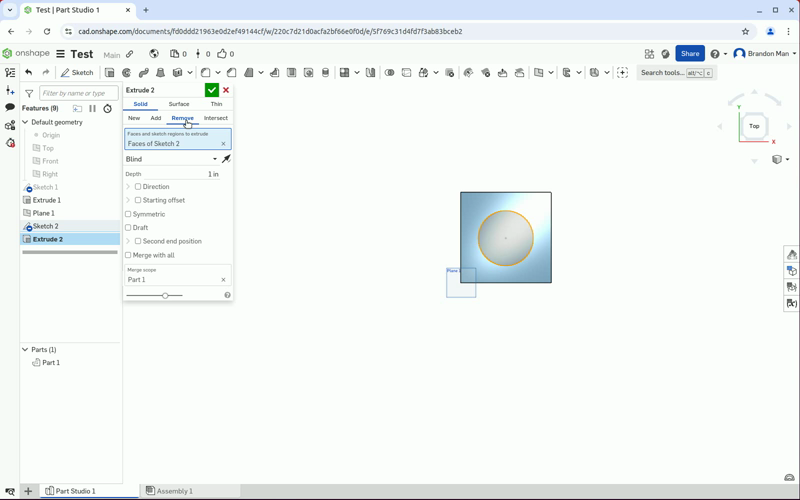
key(tab, 4)
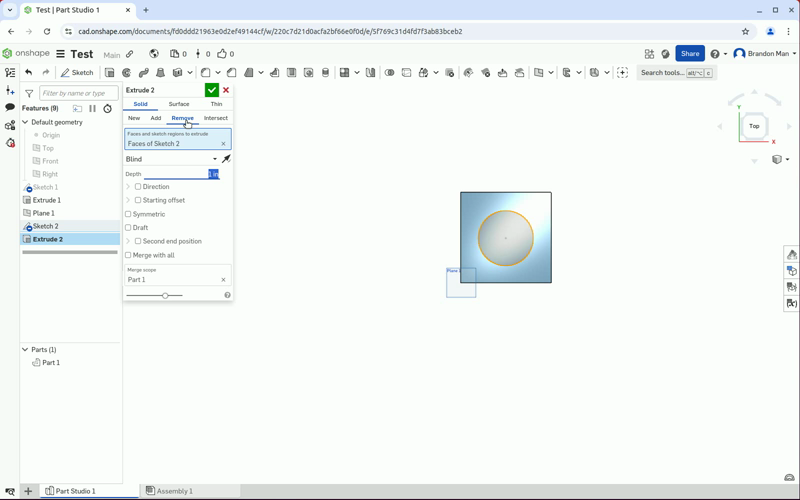
text(23.108)
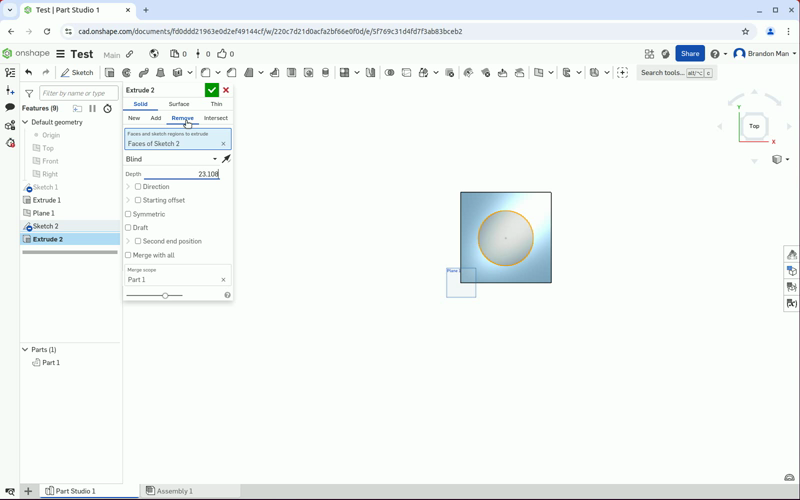
key(tab, 6)
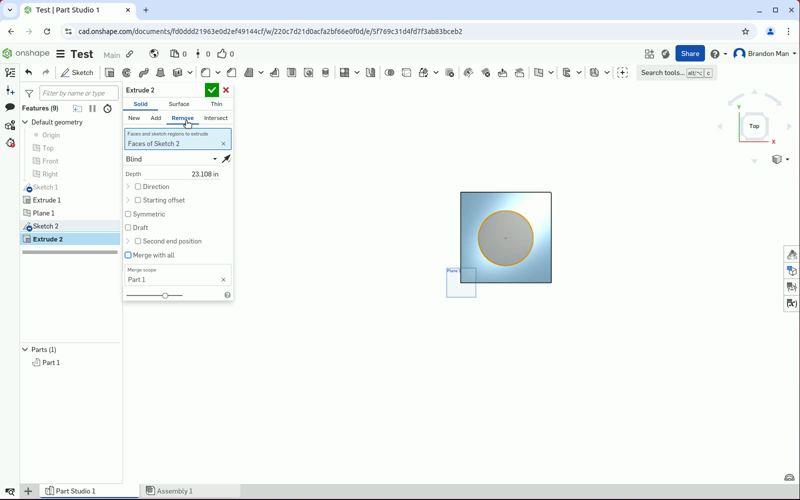
key(space)
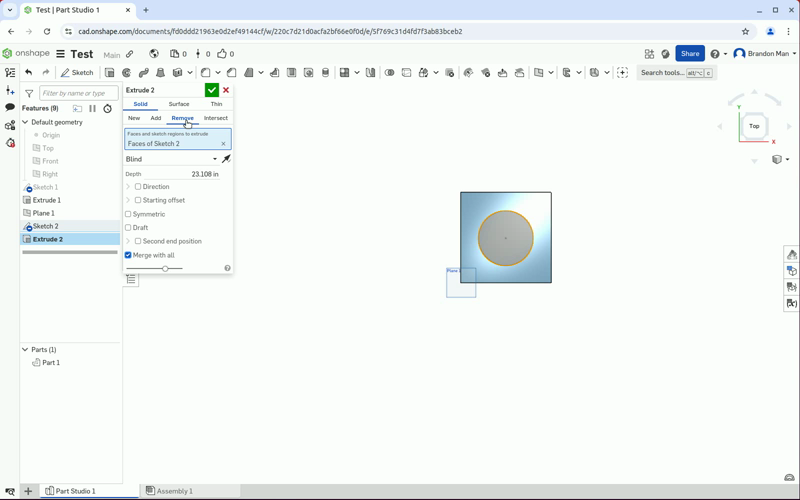
key(enter)
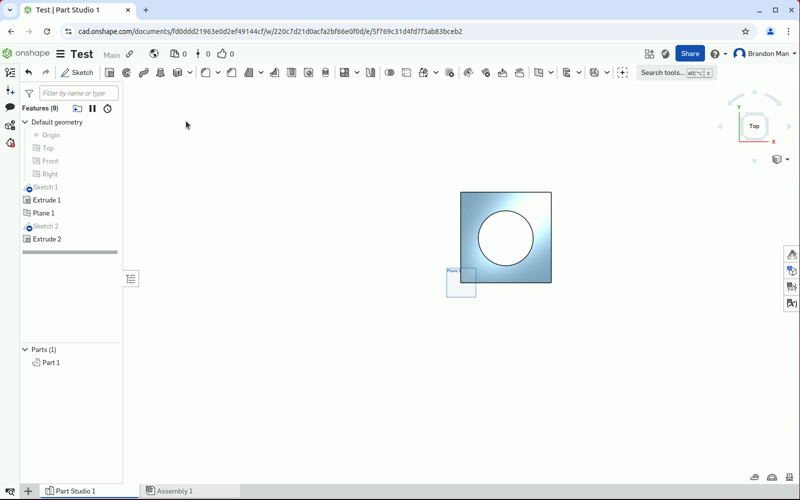
key(shift+h)
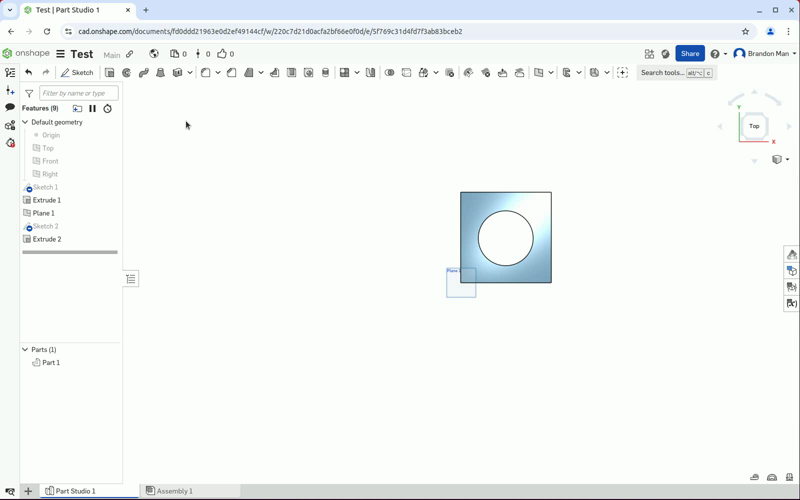
key(shift+h)
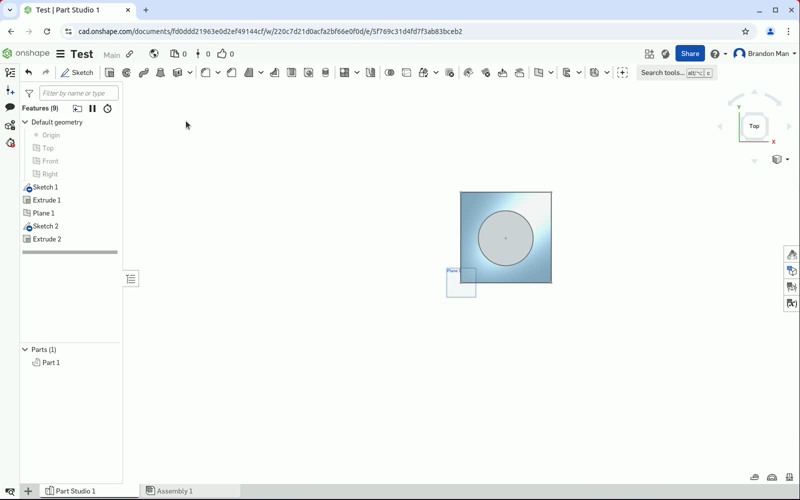
key(shift+7)
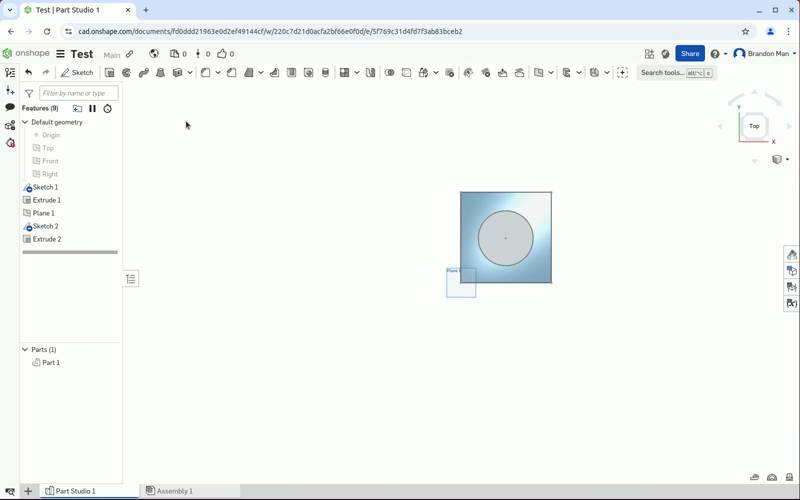
key(up, 3)
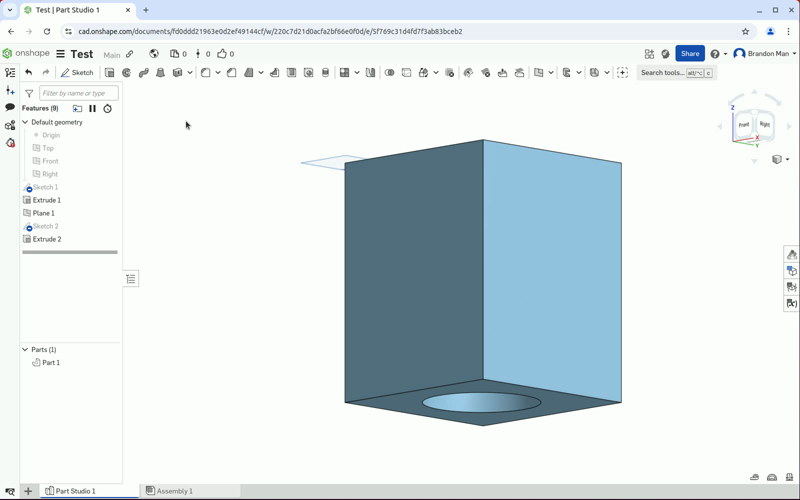
key(left, 3)
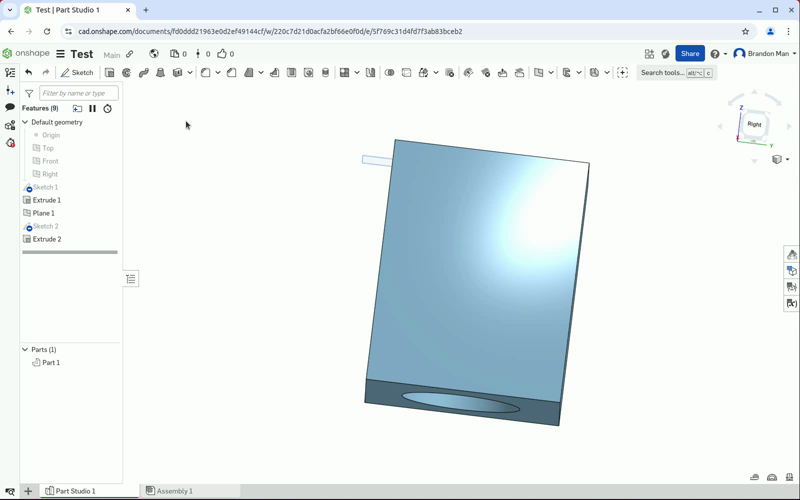
key(right, 3)
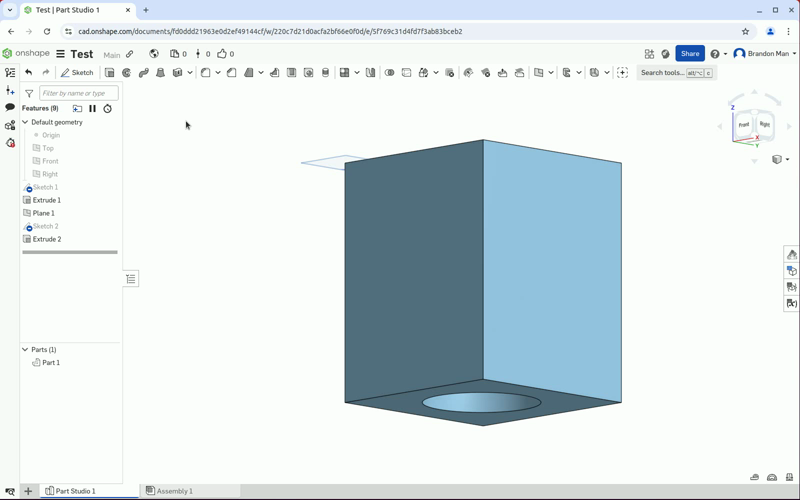
key(down, 3)
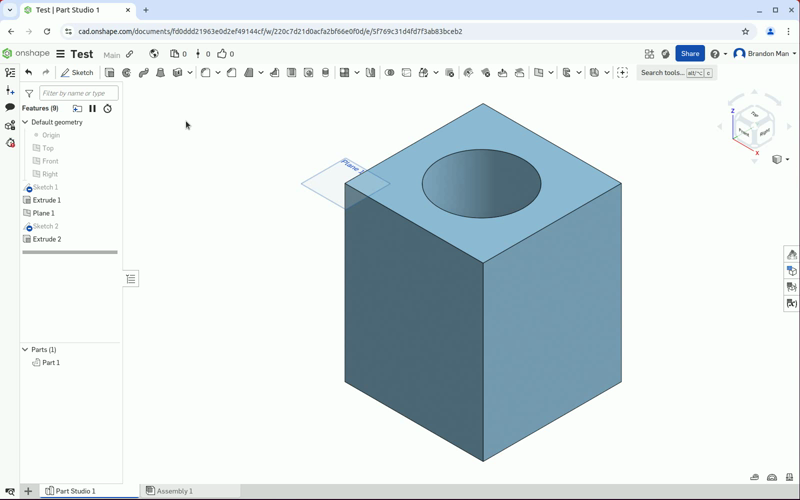
mouse_move(73, 189)
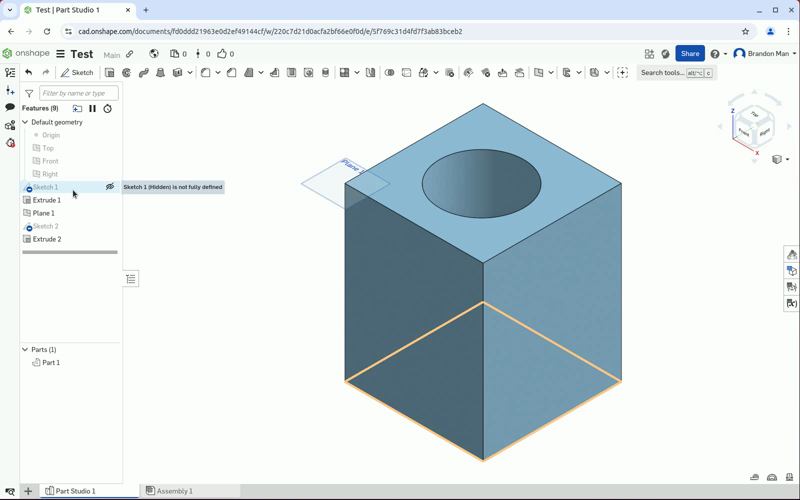
click(73, 189)